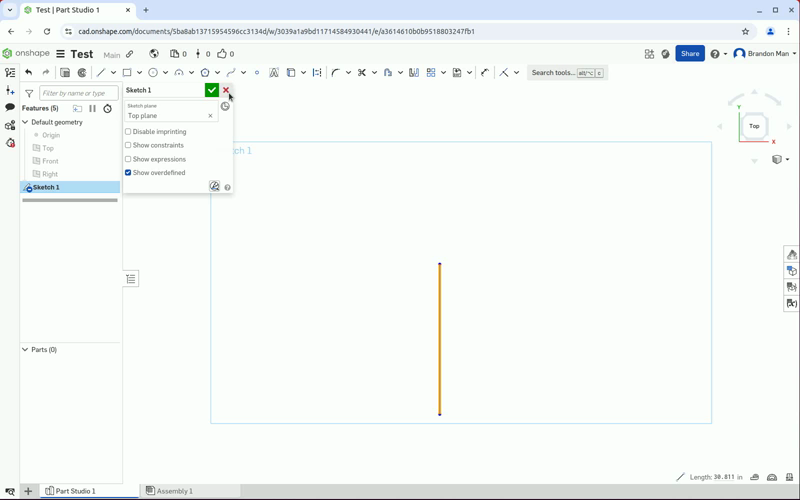
key(shift+h)
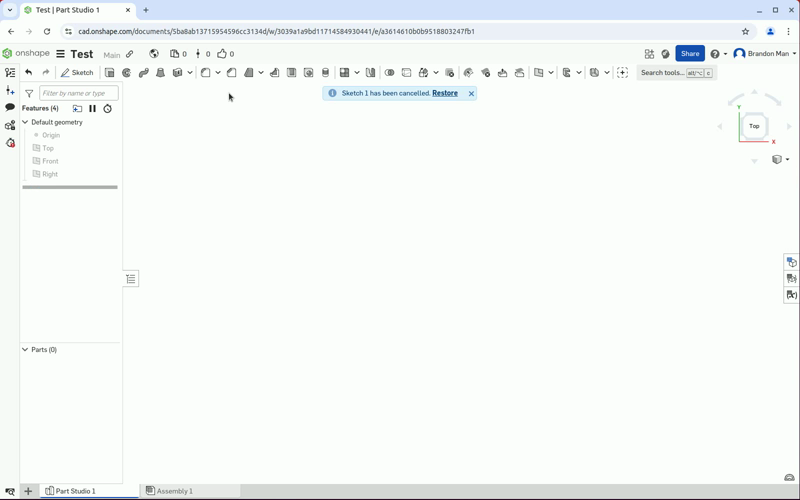
mouse_move(73, 352)
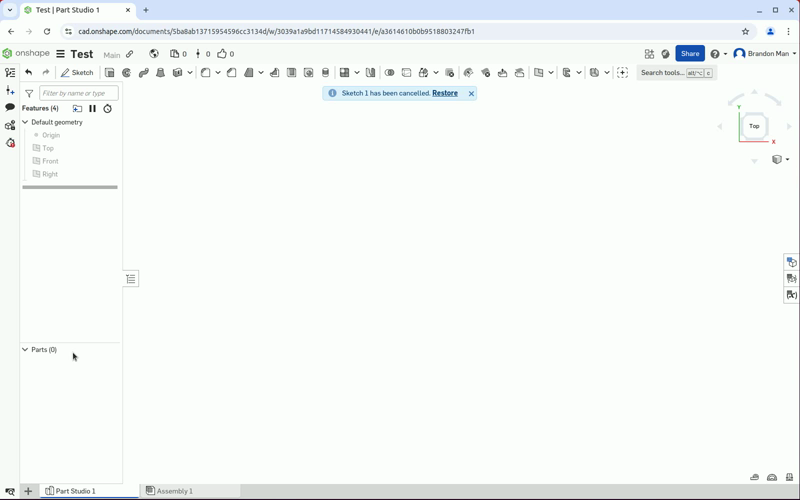
key(y)
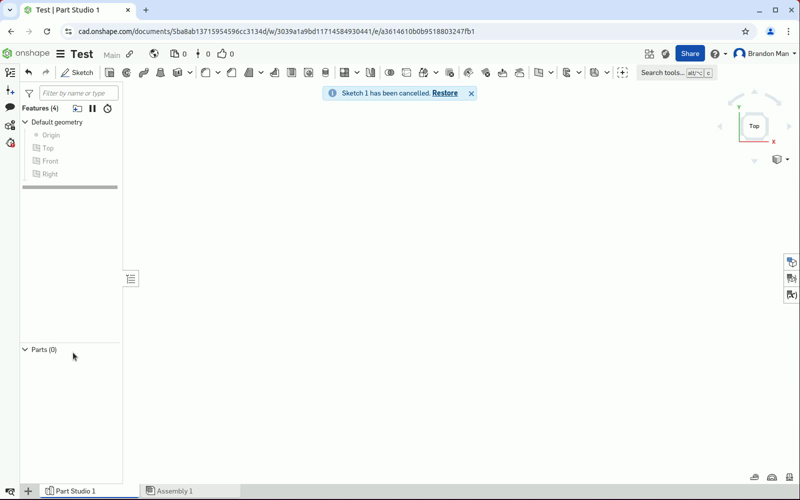
key(shift+p)
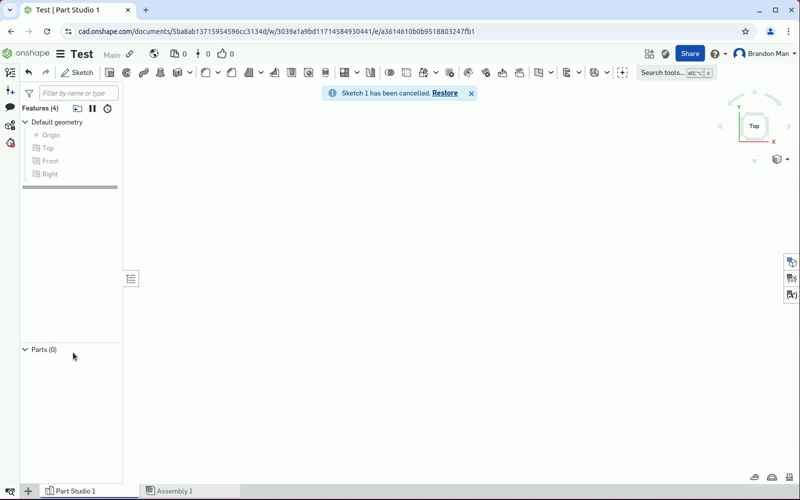
key(space)
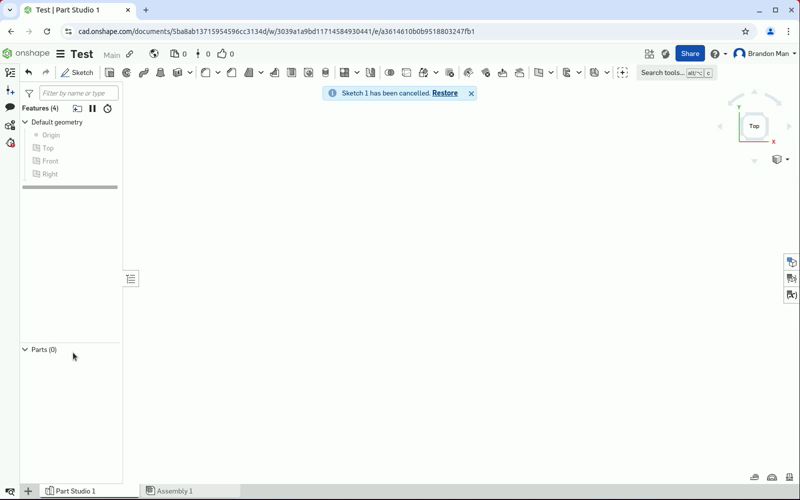
key_down(shift)
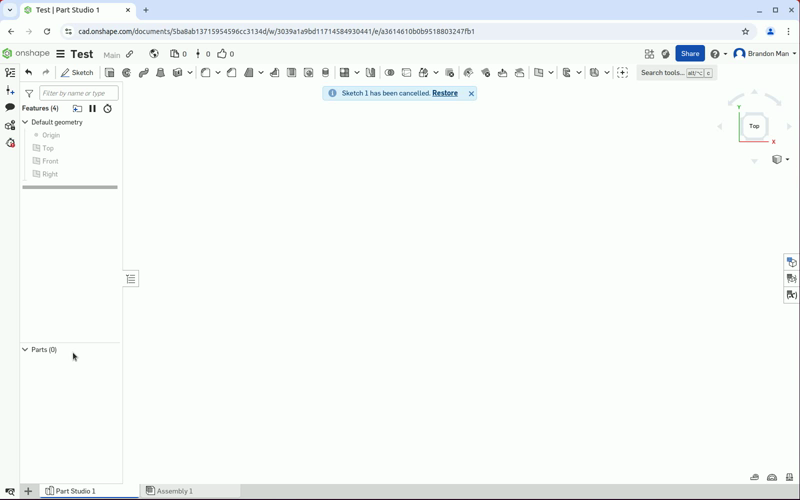
key(up)
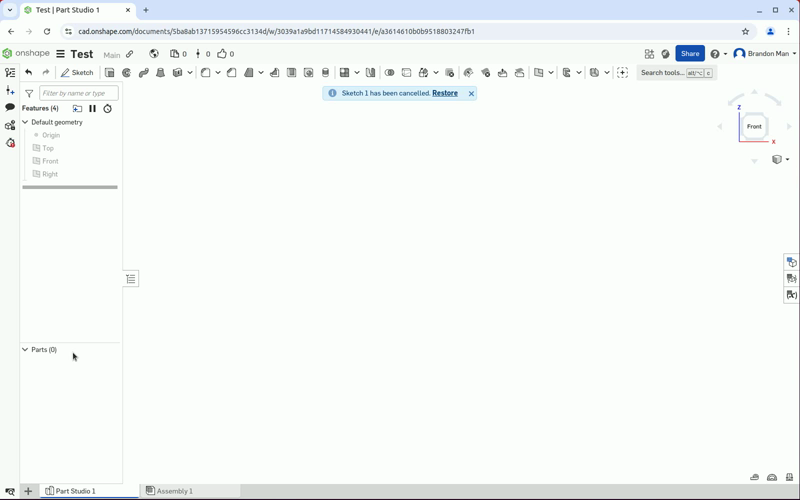
key_up(shift)
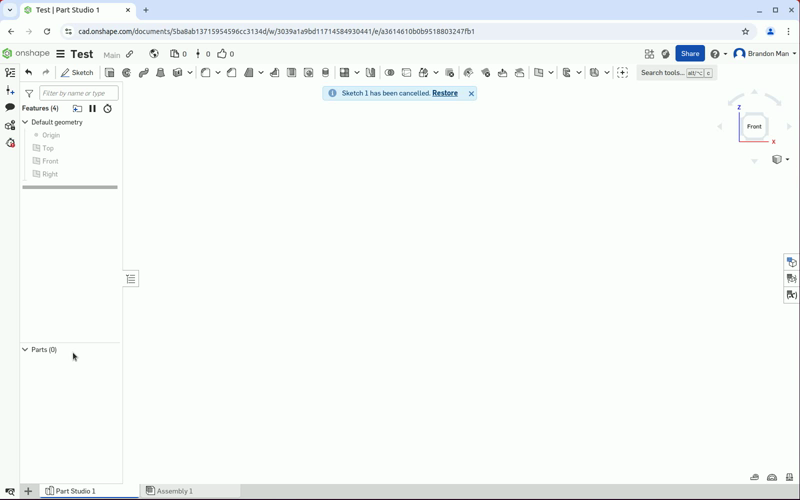
mouse_move(73, 352)
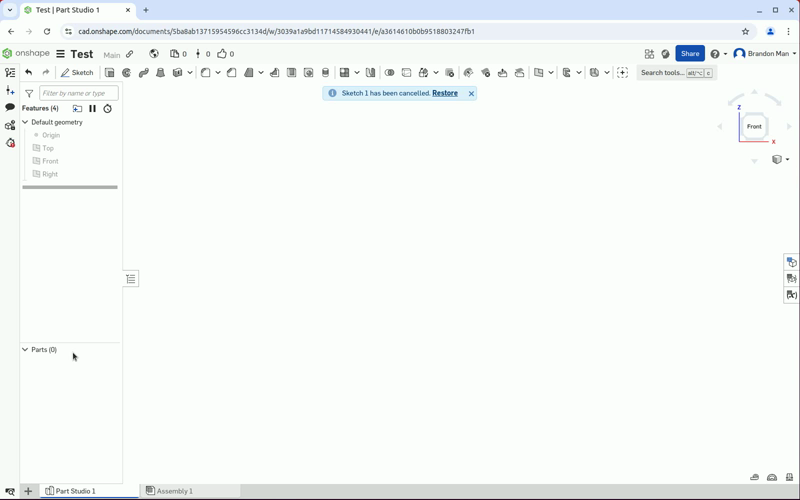
key(shift+y)
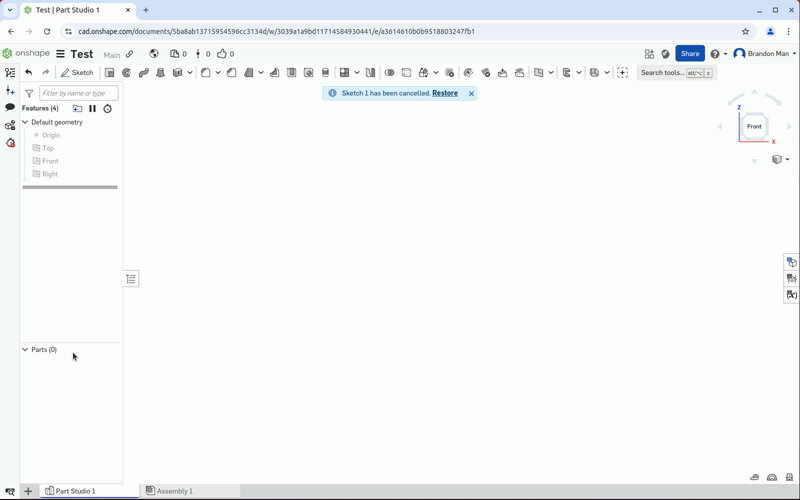
key(shift+s)
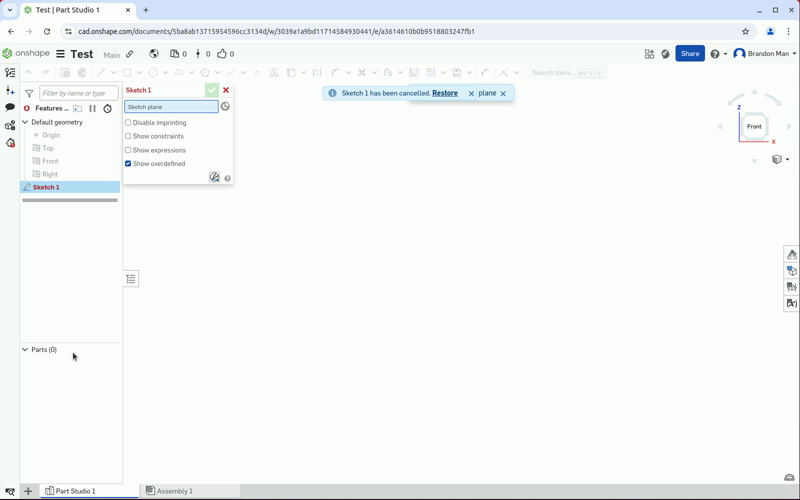
mouse_move(73, 163)
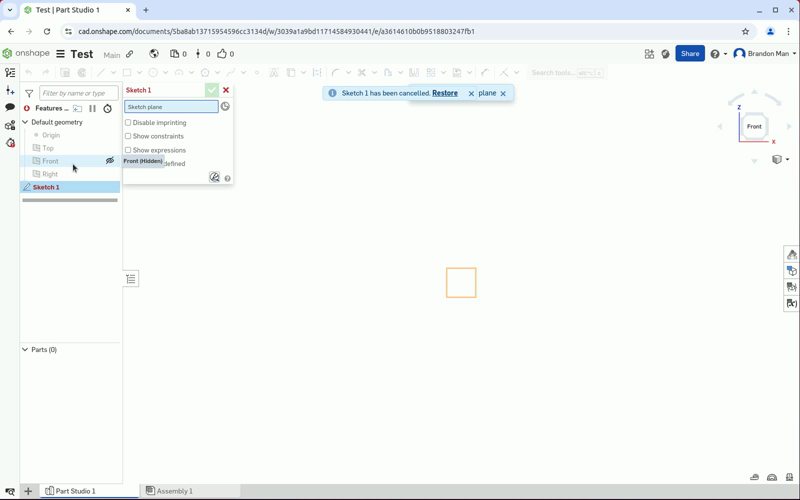
click(73, 163)
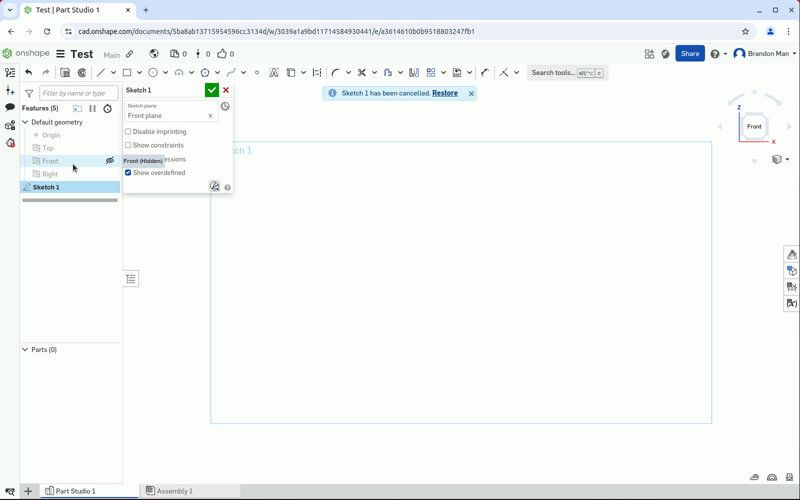
mouse_move(73, 352)
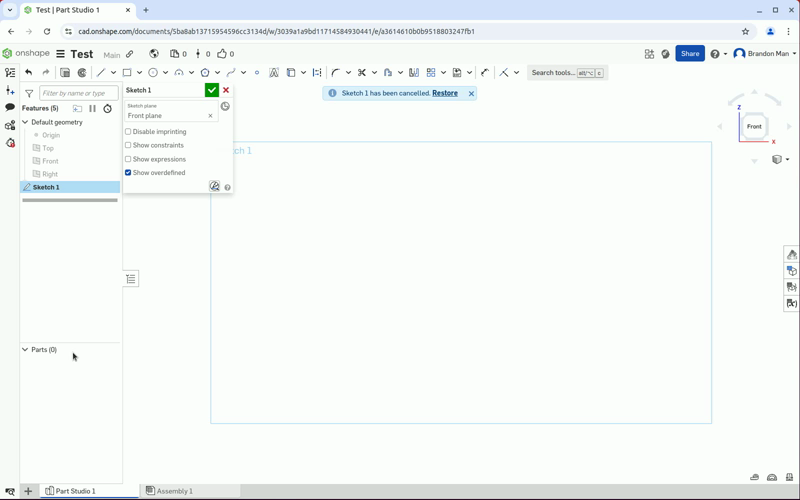
key(y)
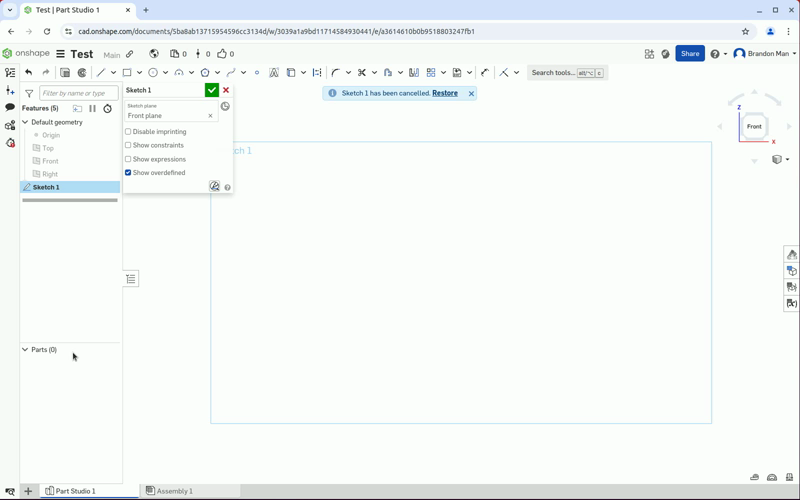
key(l)
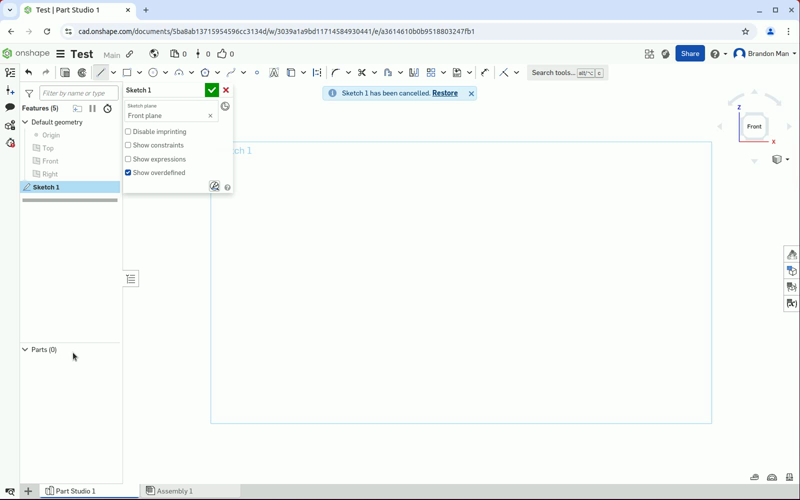
key_down(shift)
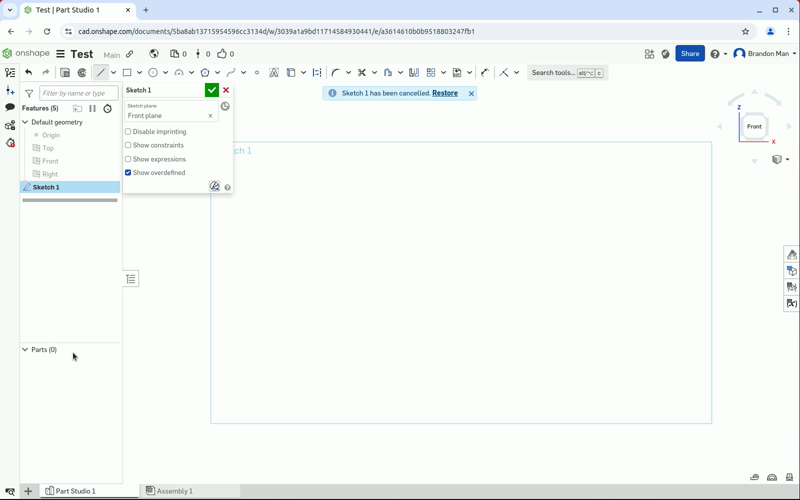
mouse_move(348, 339)
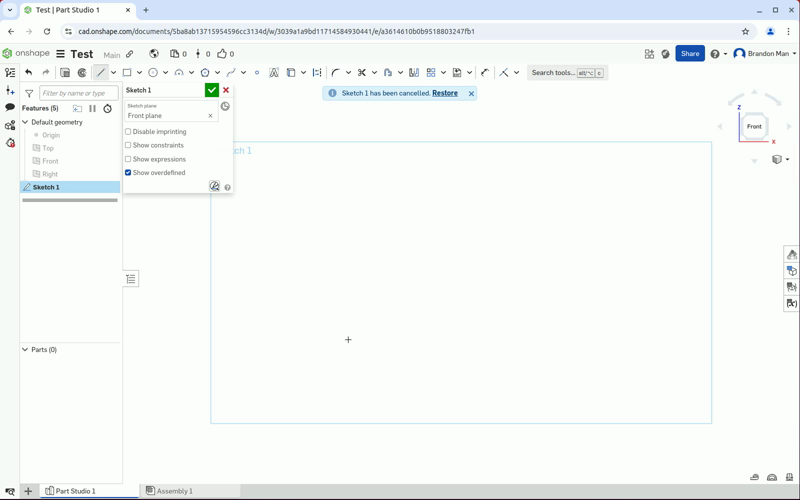
click(348, 339)
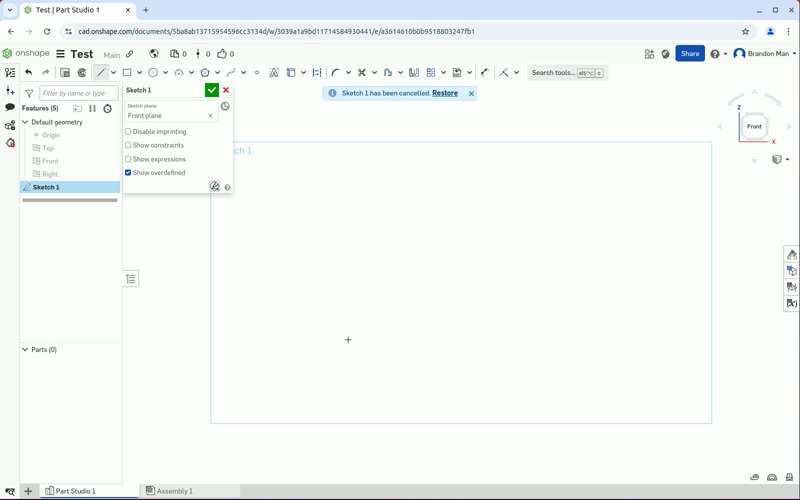
key_up(shift)
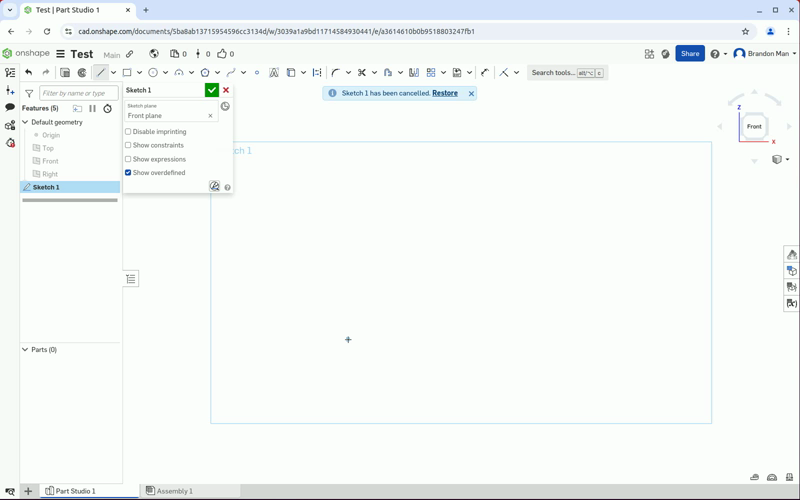
key_down(shift)
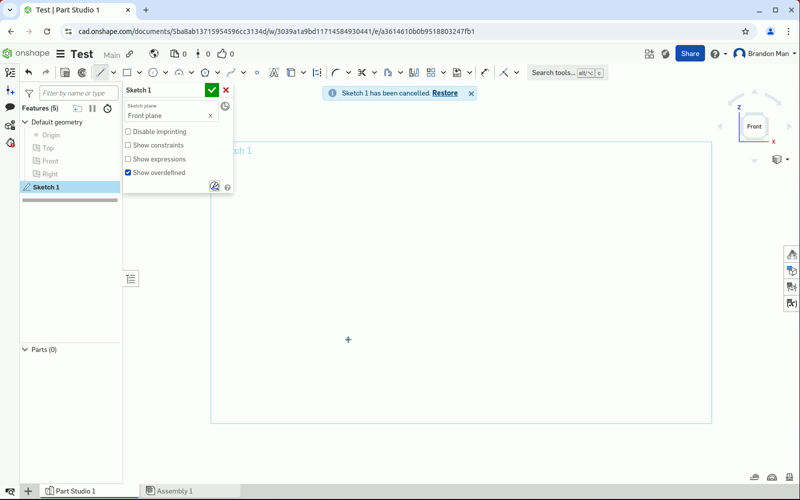
mouse_move(572, 339)
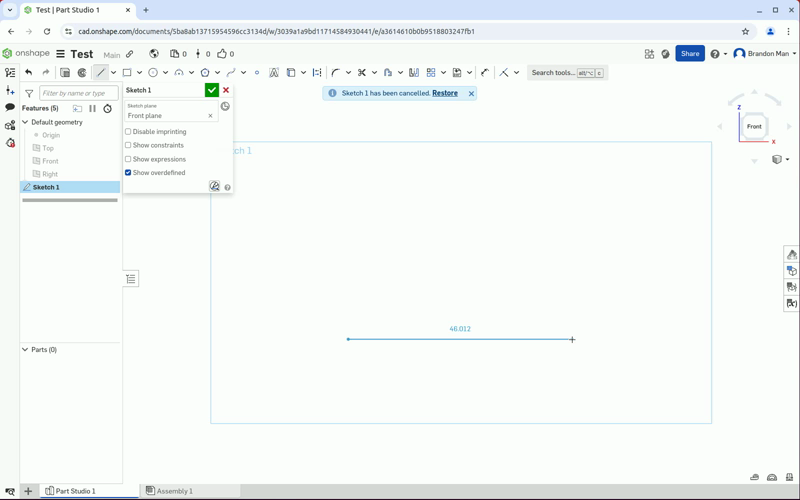
click(572, 339)
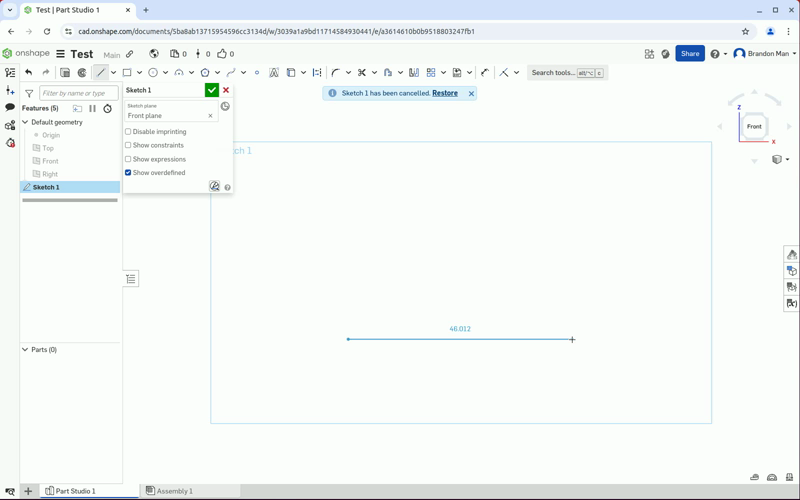
key_up(shift)
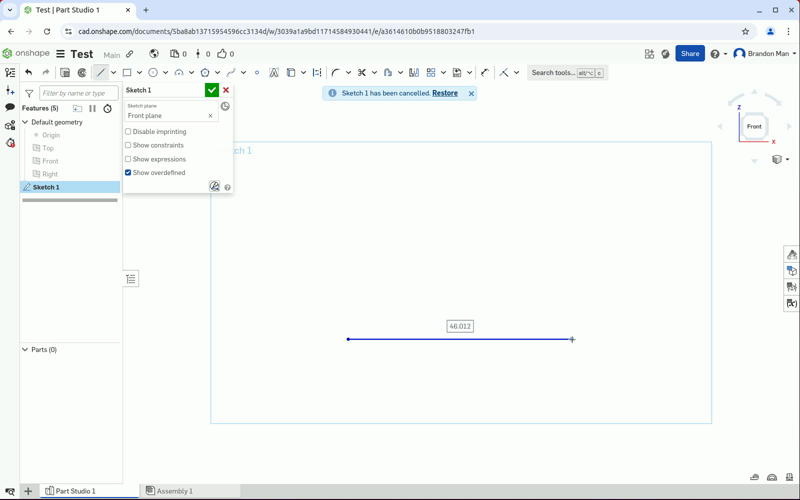
key_down(shift)
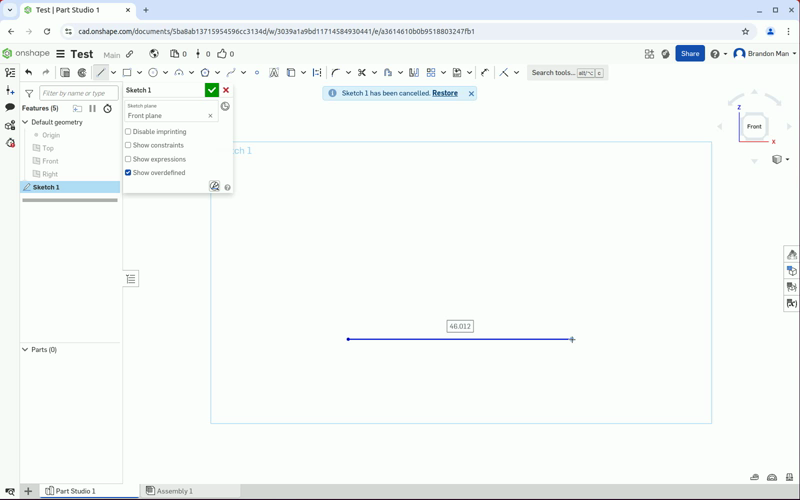
mouse_move(572, 226)
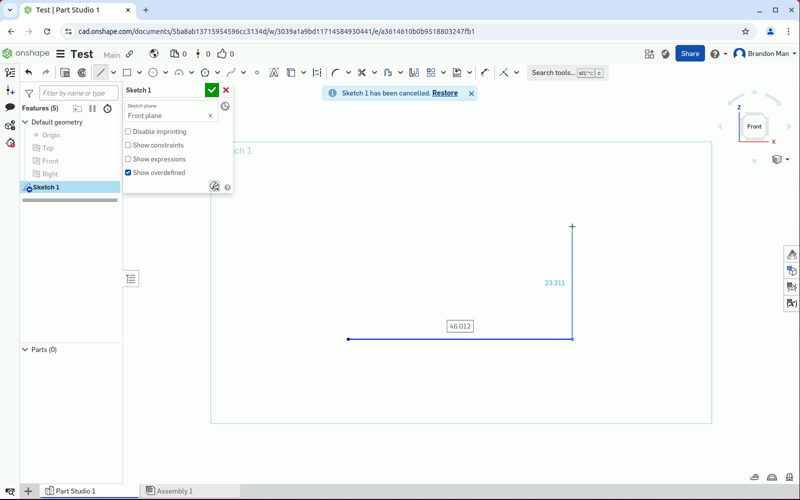
click(572, 226)
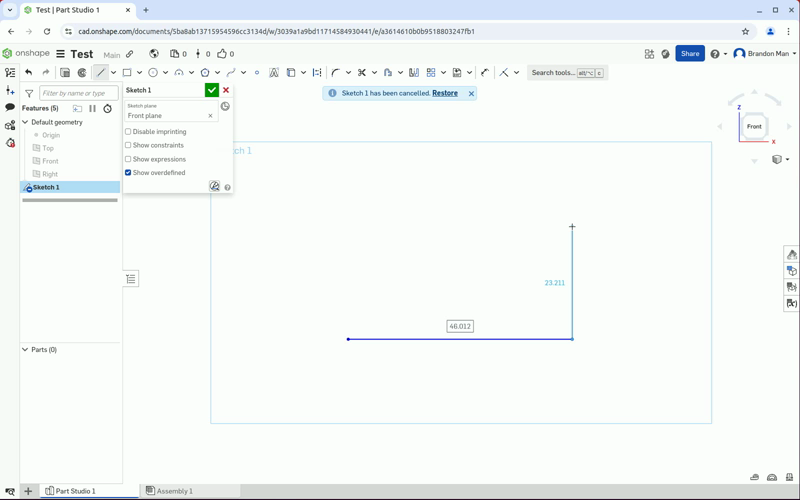
key_up(shift)
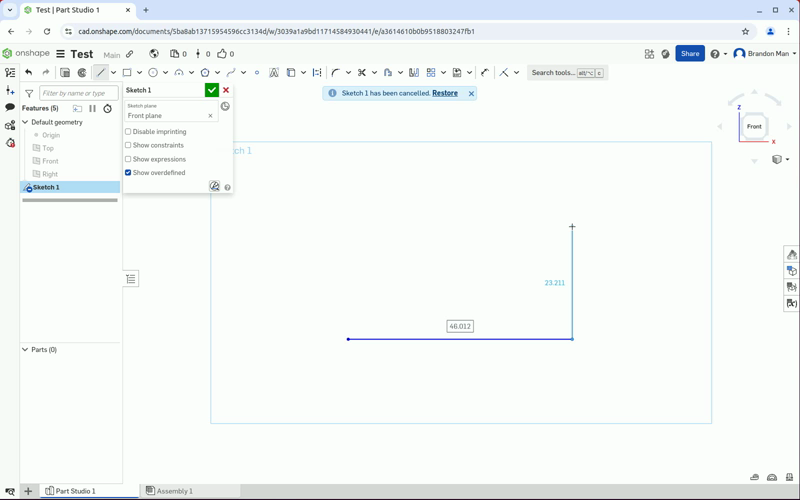
key_down(shift)
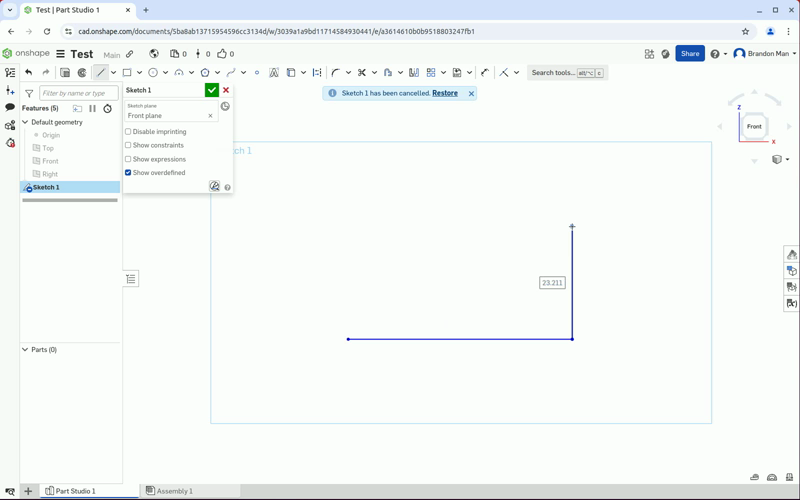
mouse_move(348, 226)
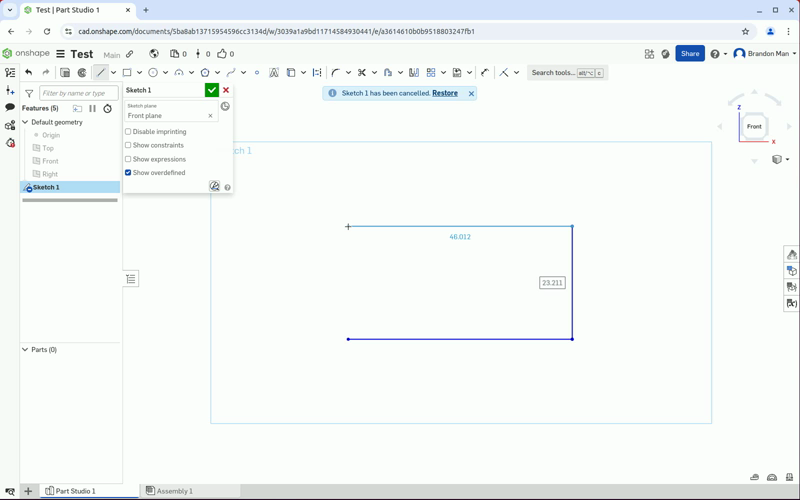
click(348, 226)
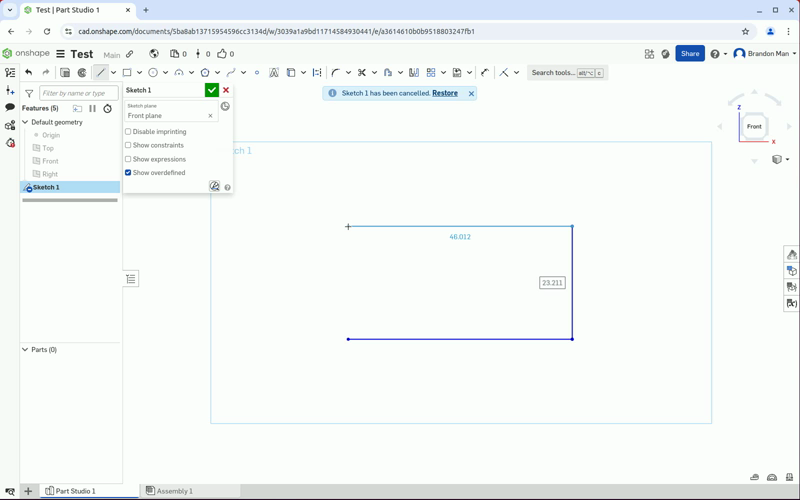
key_up(shift)
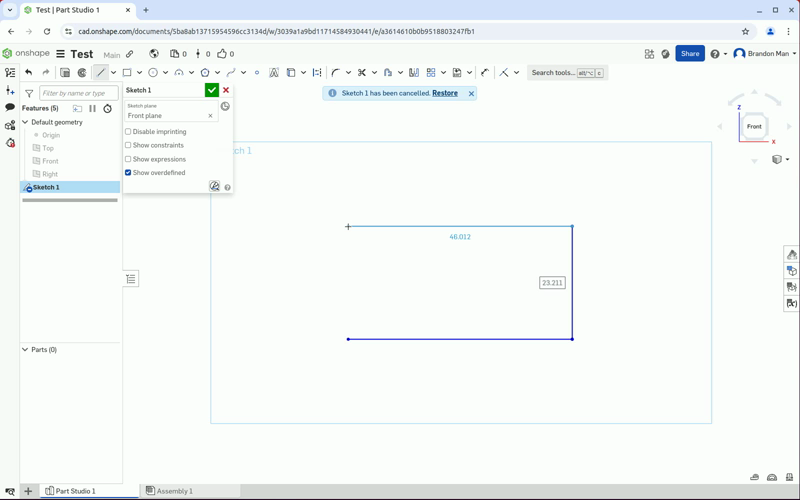
key_down(shift)
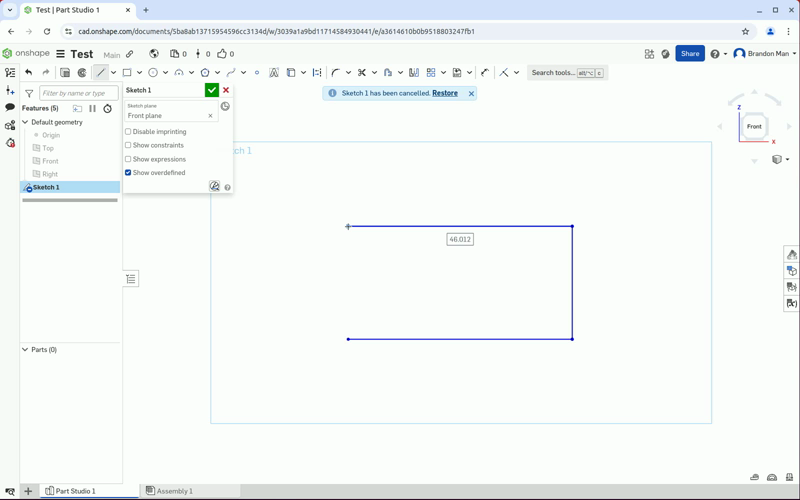
mouse_move(348, 339)
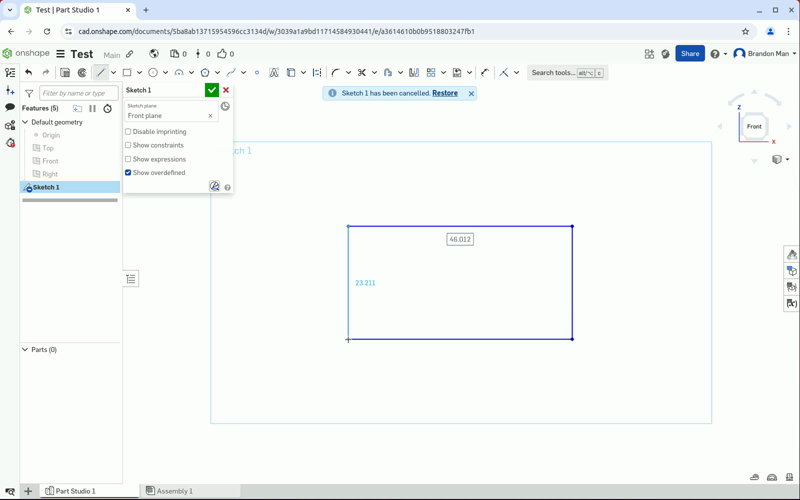
key_up(shift)
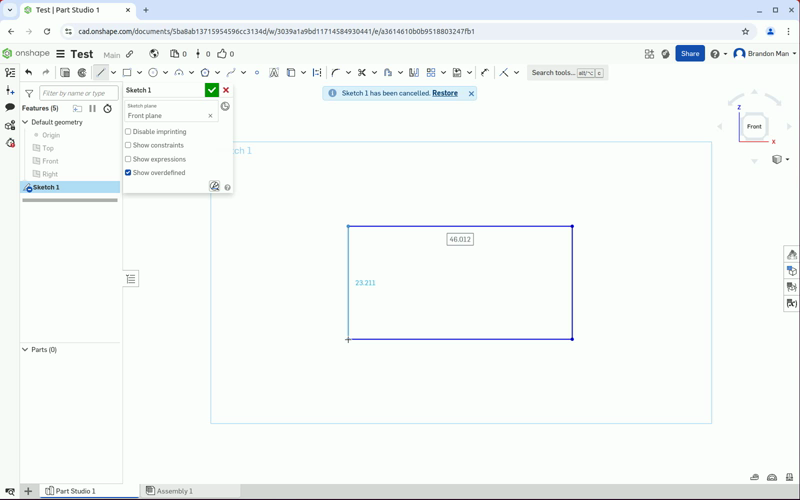
click(348, 339)
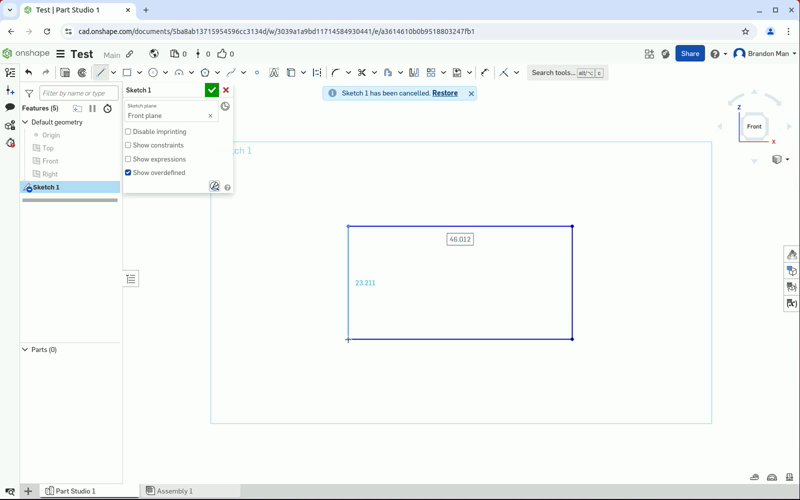
key(esc)
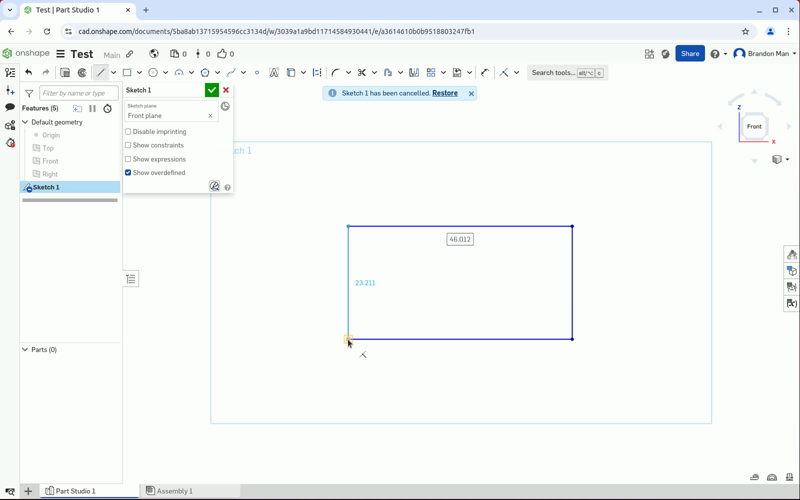
mouse_move(554, 280)
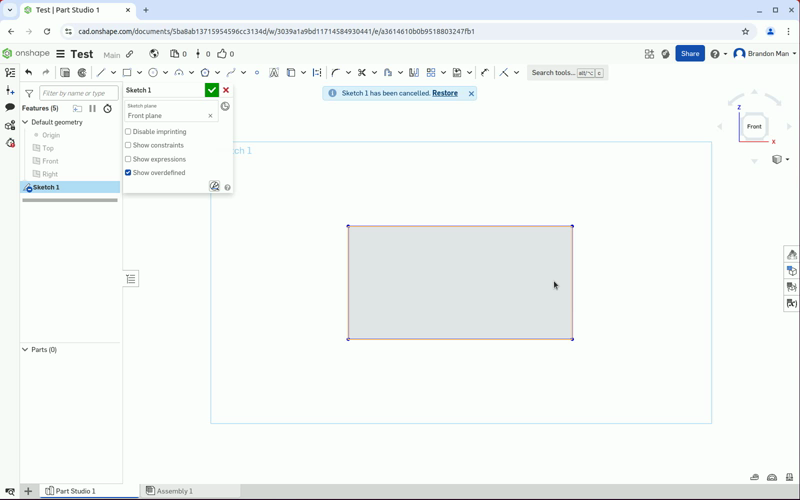
click(554, 280)
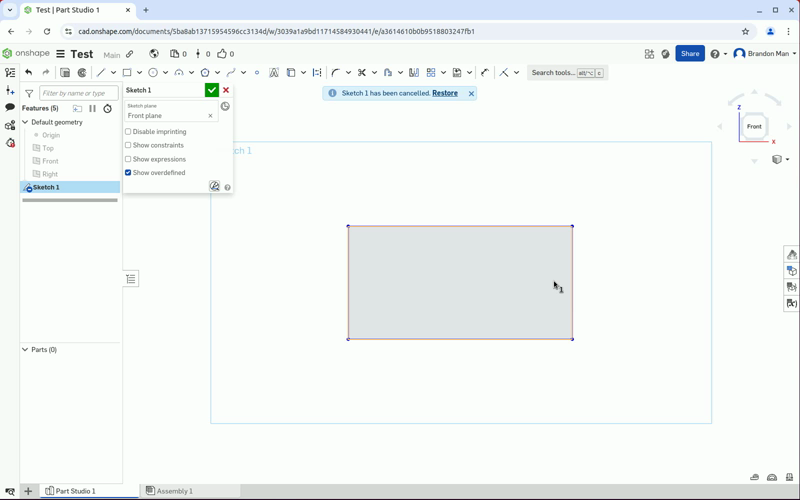
mouse_move(73, 352)
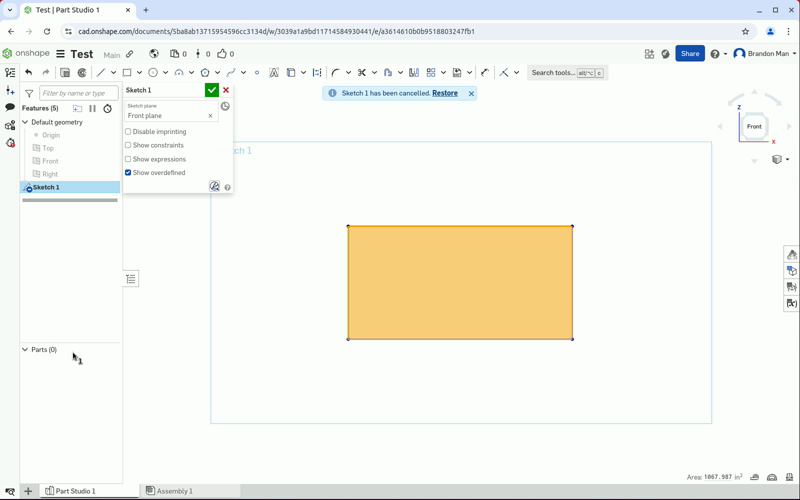
key(shift+y)
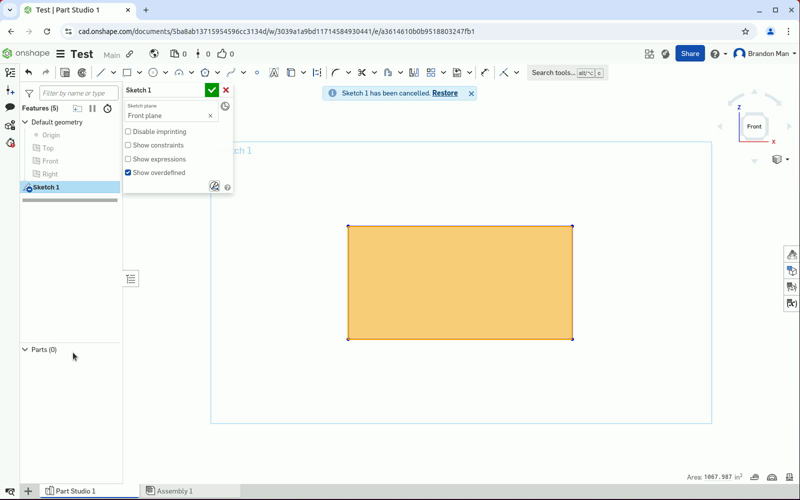
key(shift+e)
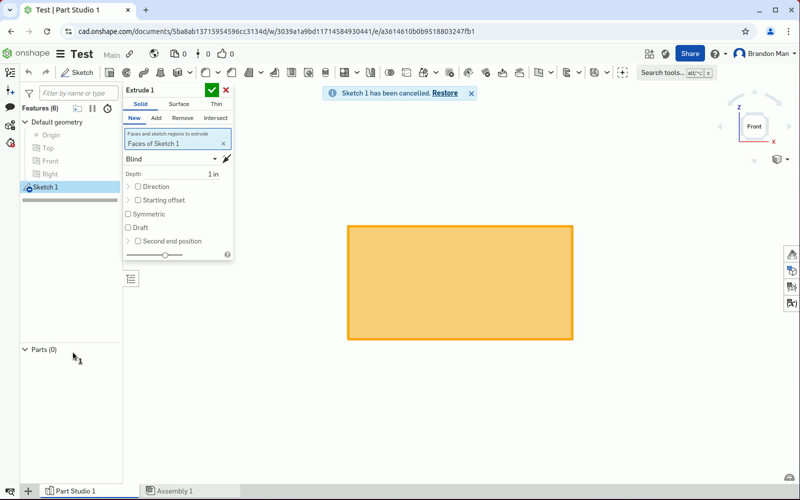
mouse_move(143, 106)
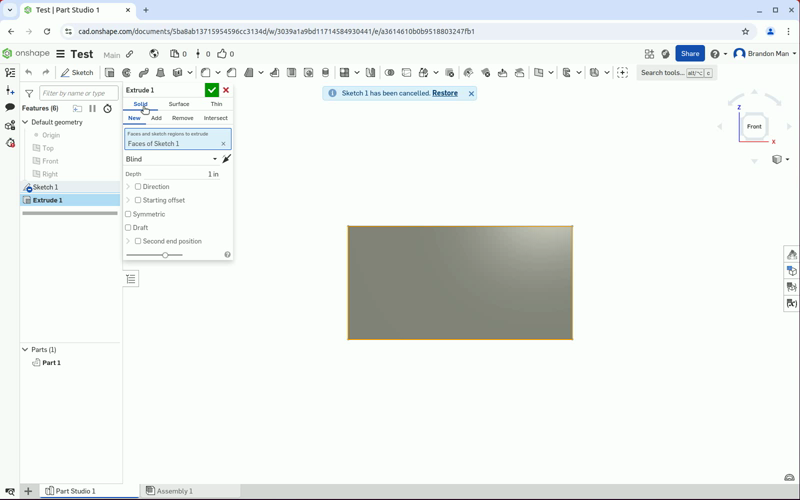
click(143, 106)
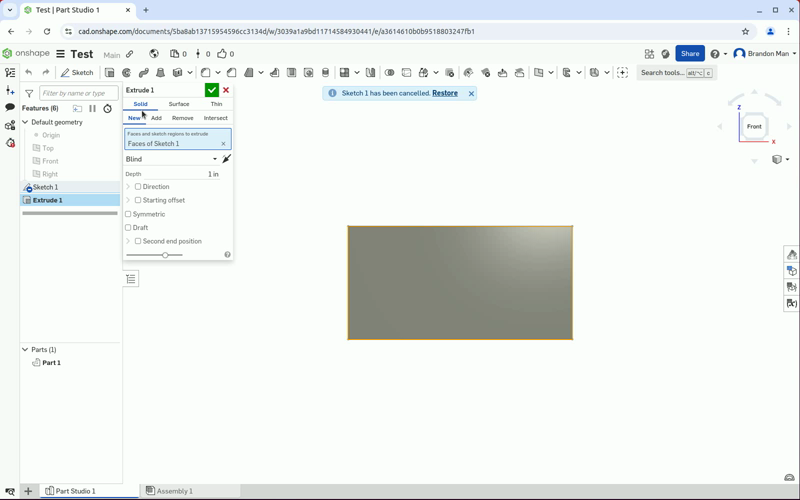
mouse_move(137, 120)
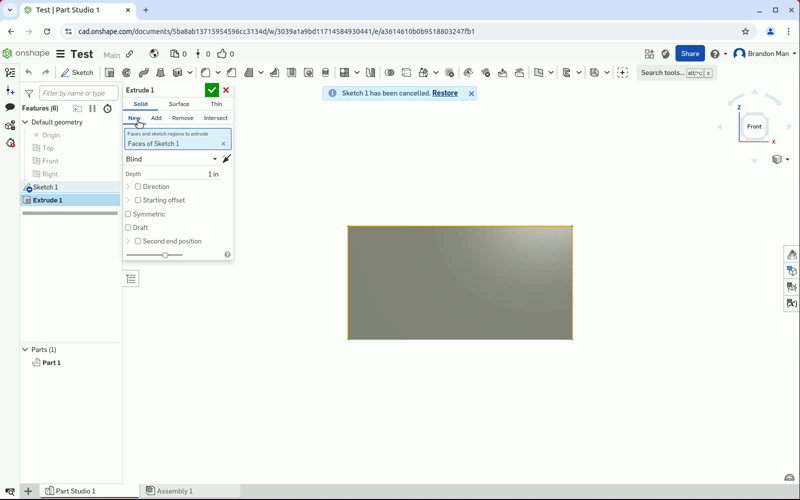
click(137, 120)
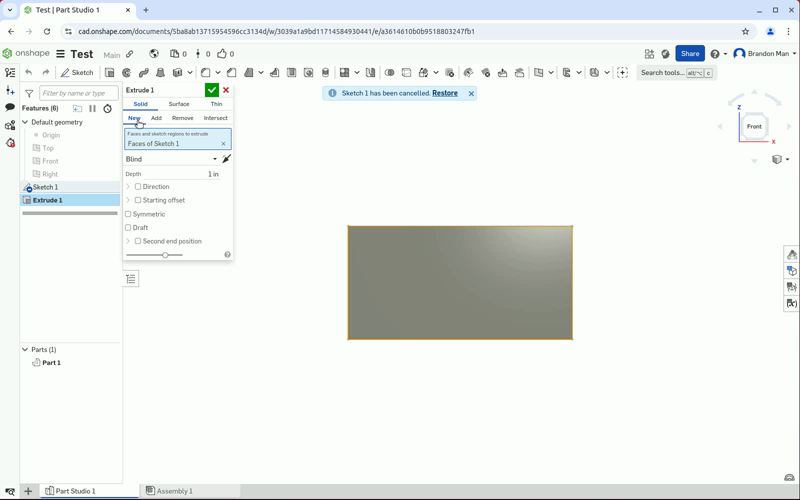
key(tab, 4)
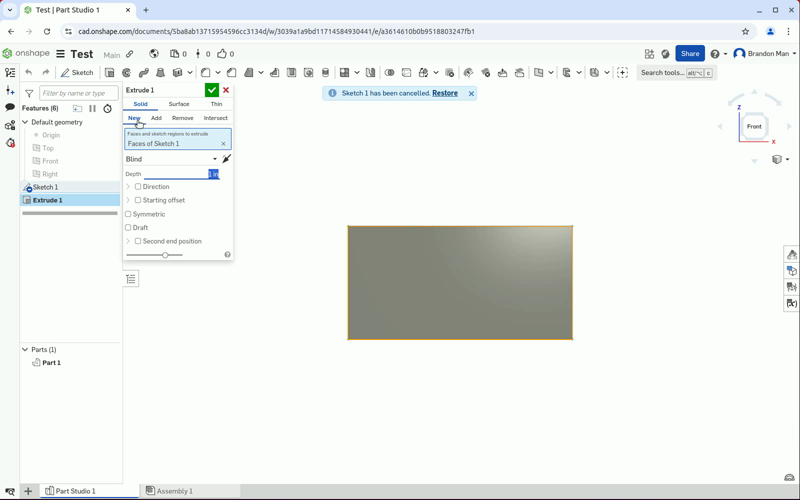
text(23.108)
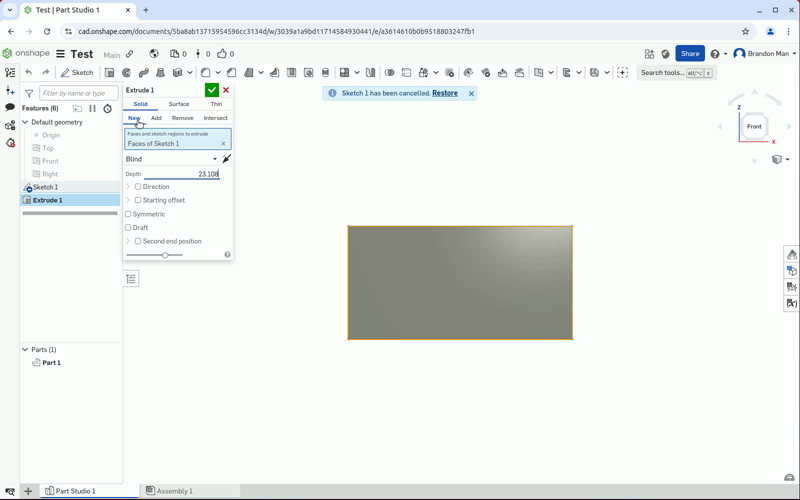
key(enter)
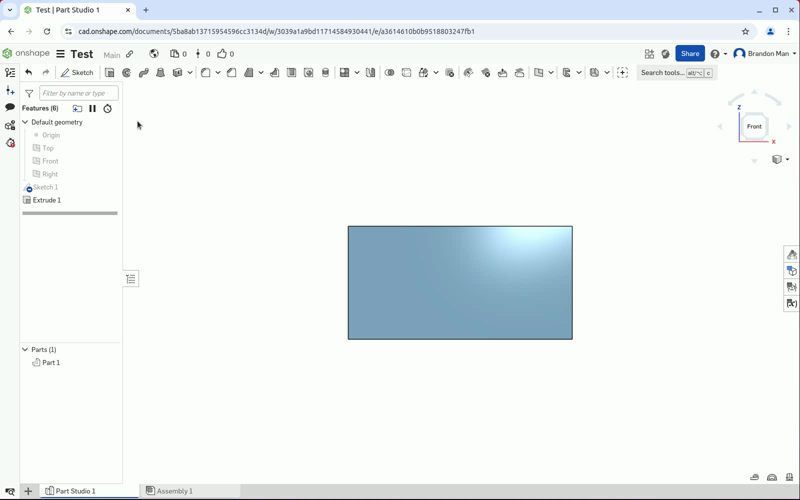
key(shift+h)
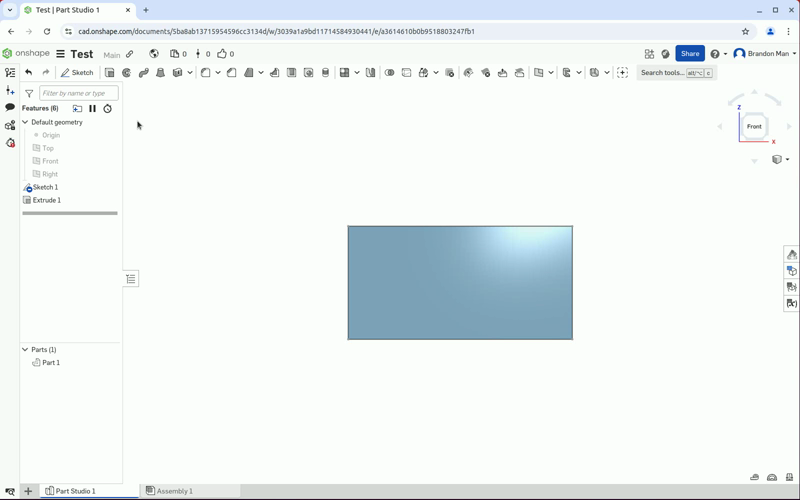
key(shift+h)
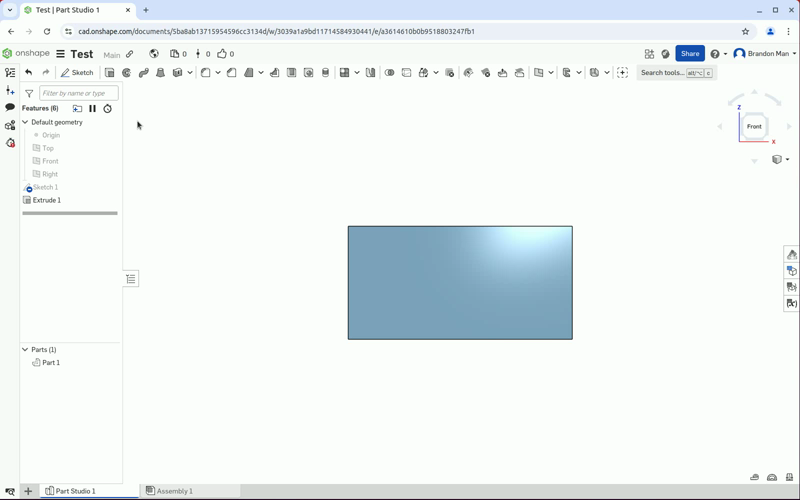
mouse_move(73, 189)
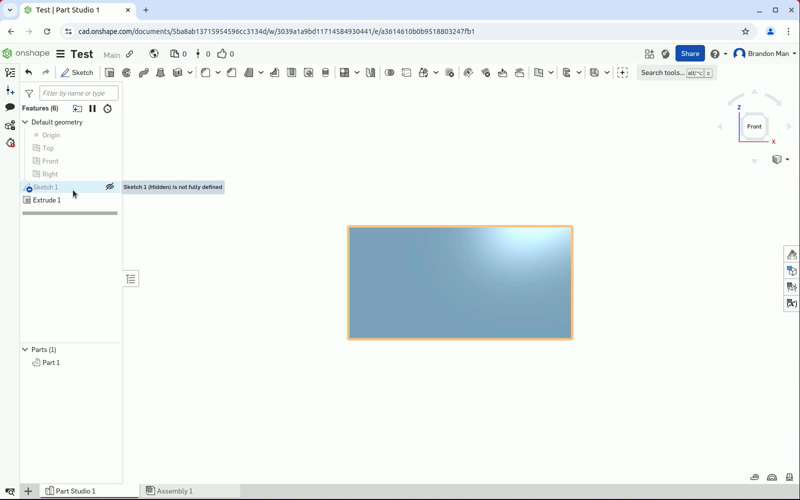
click(73, 189)
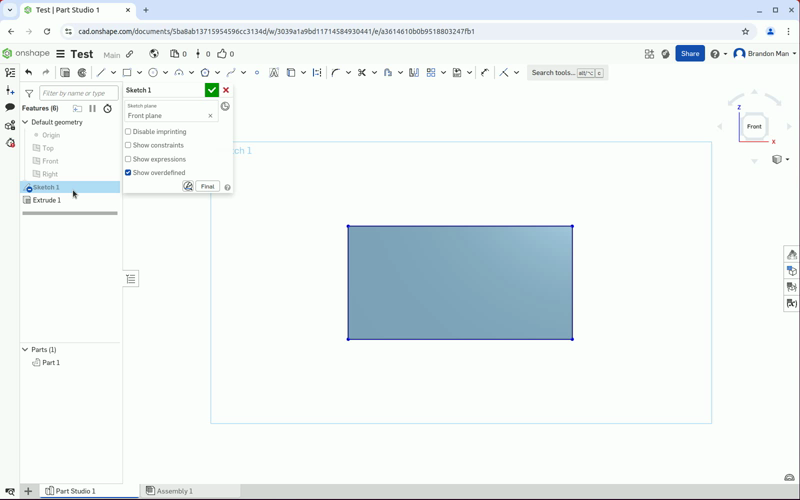
mouse_move(229, 92)
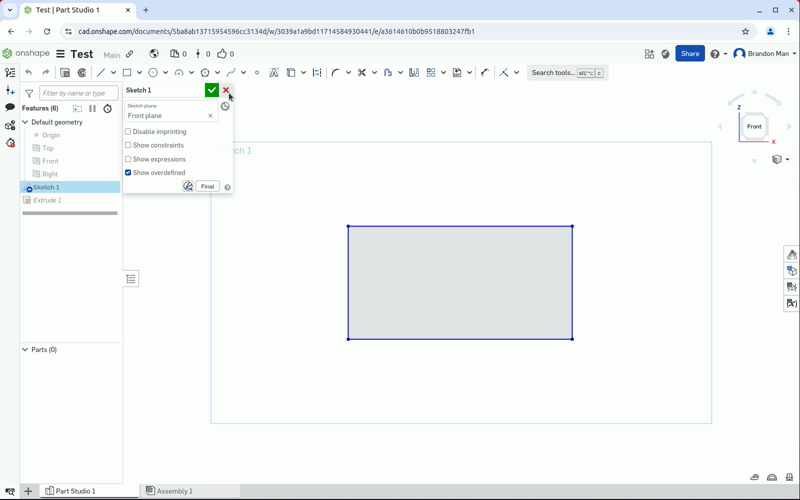
click(229, 92)
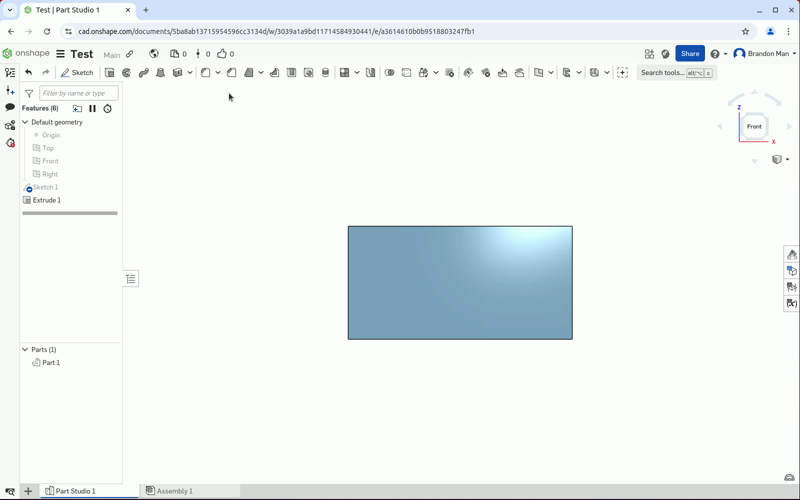
mouse_move(541, 75)
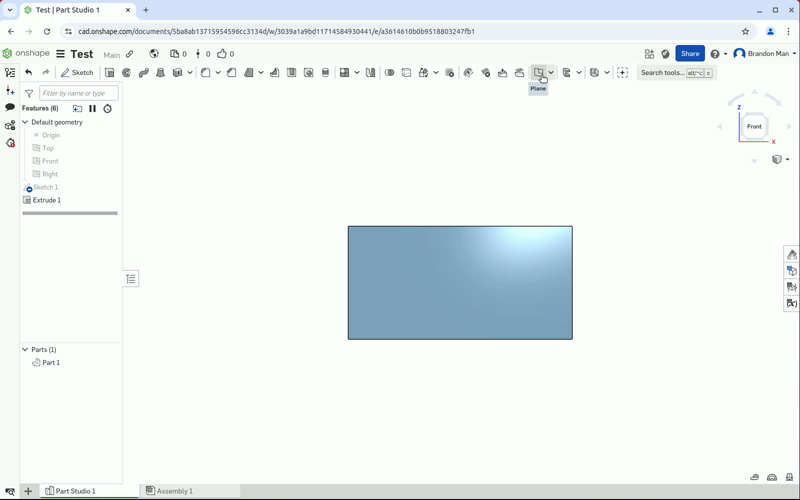
click(541, 75)
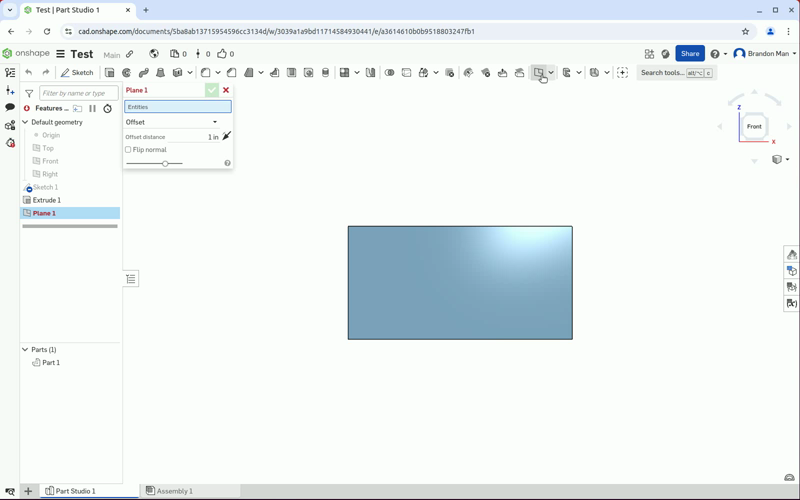
mouse_move(73, 163)
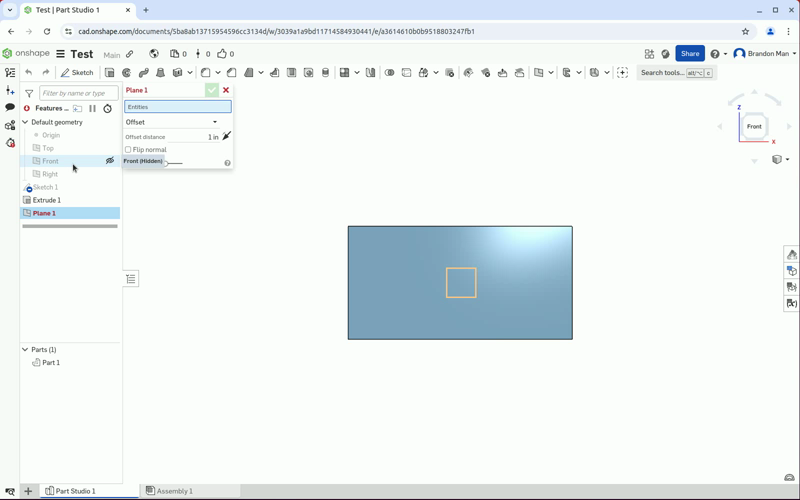
click(73, 163)
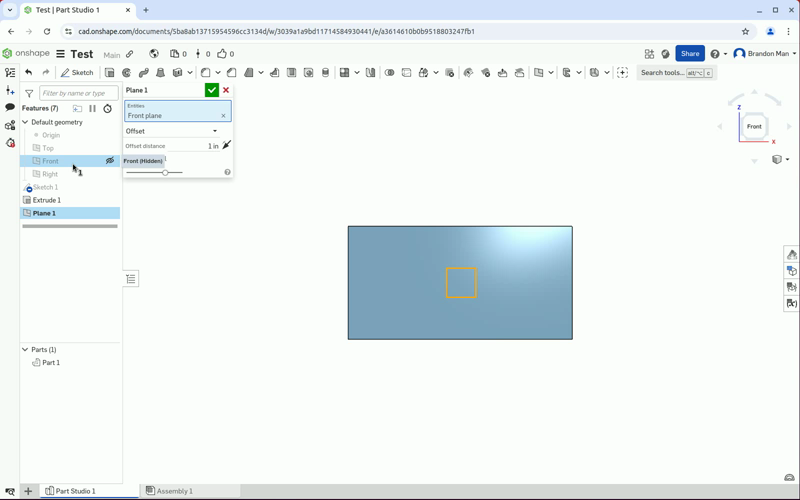
key(tab, 2)
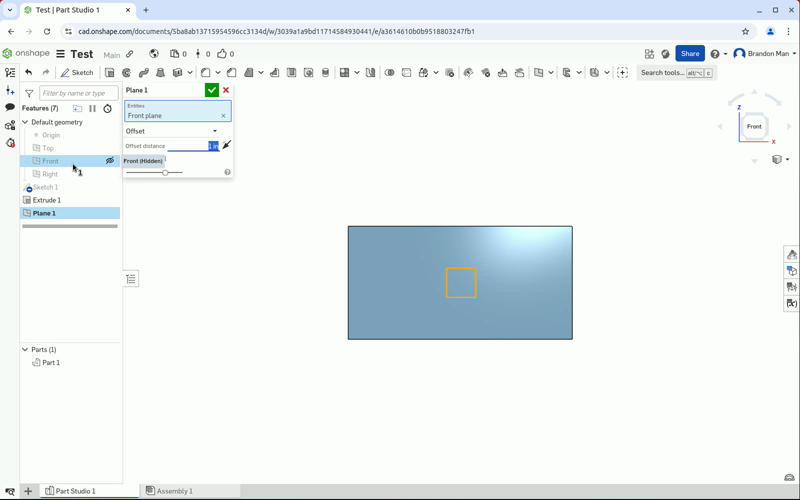
text(23.108)
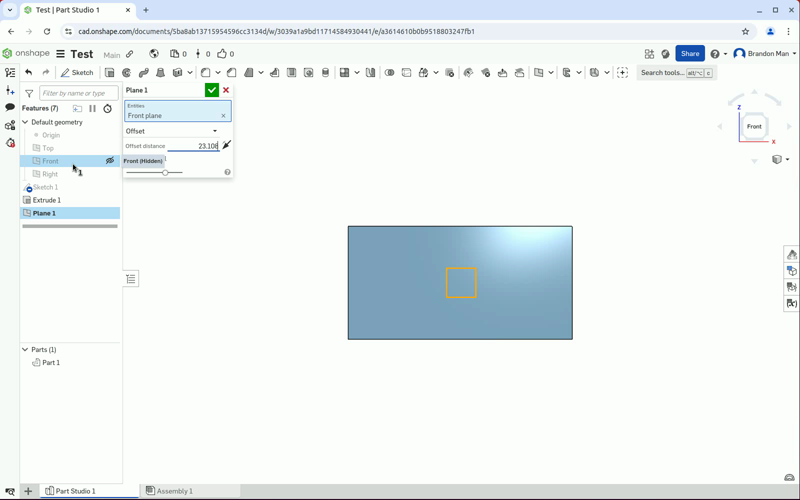
key(enter, 2)
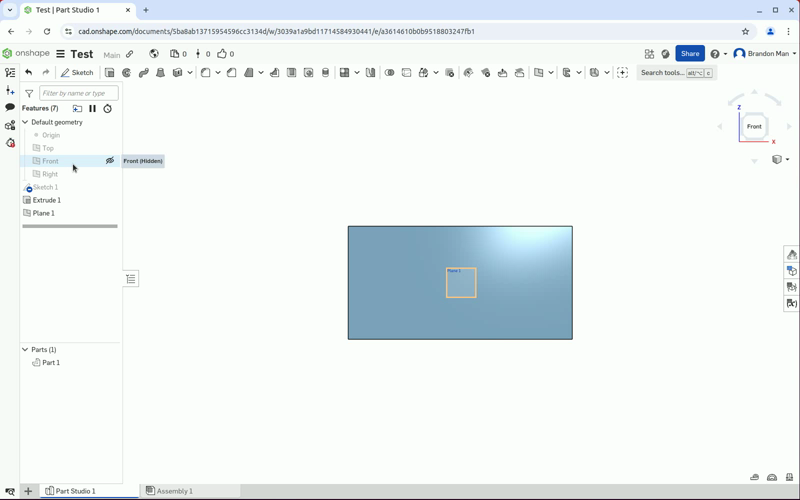
key(shift+s)
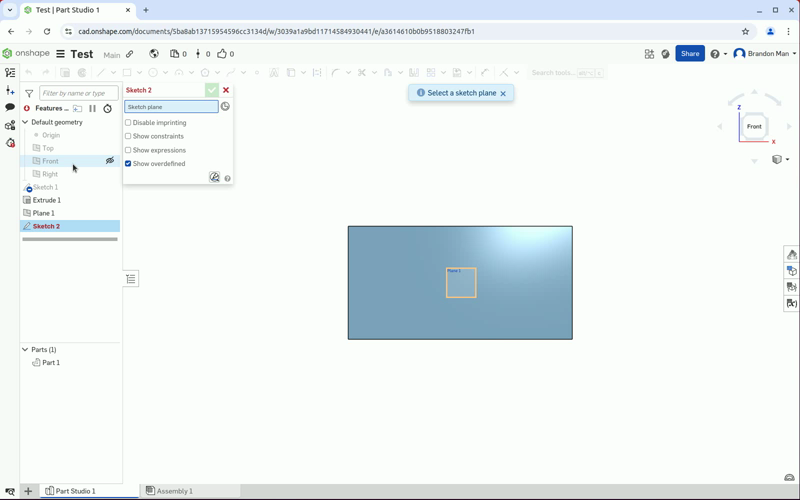
mouse_move(73, 215)
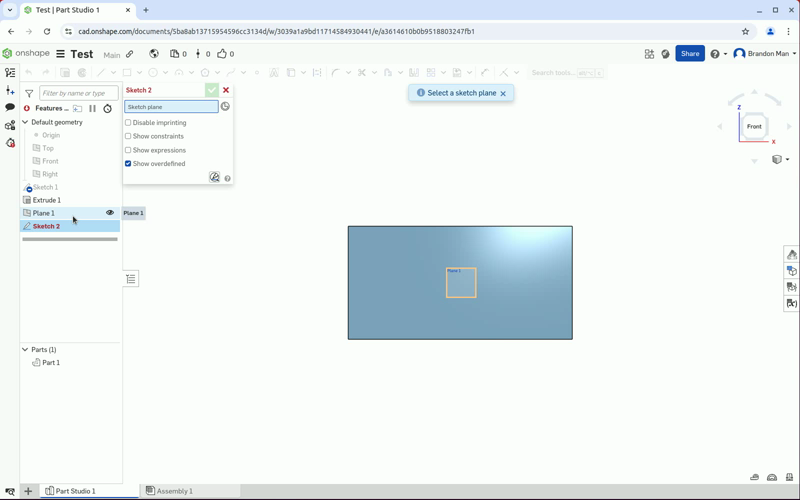
click(73, 215)
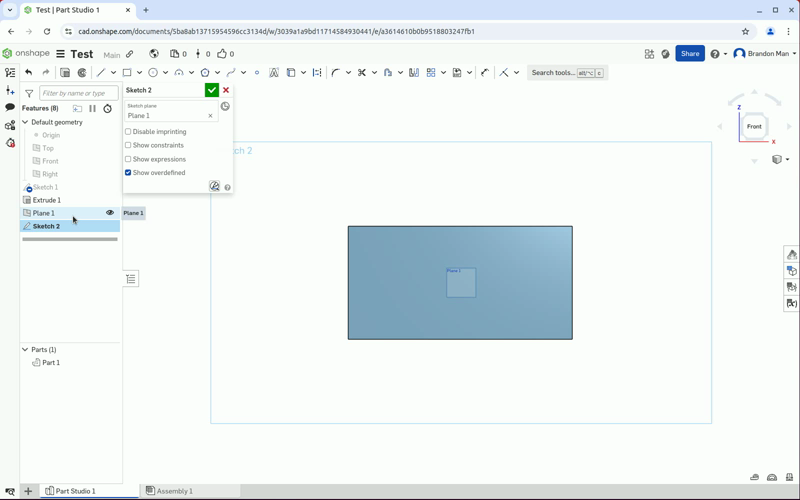
mouse_move(73, 352)
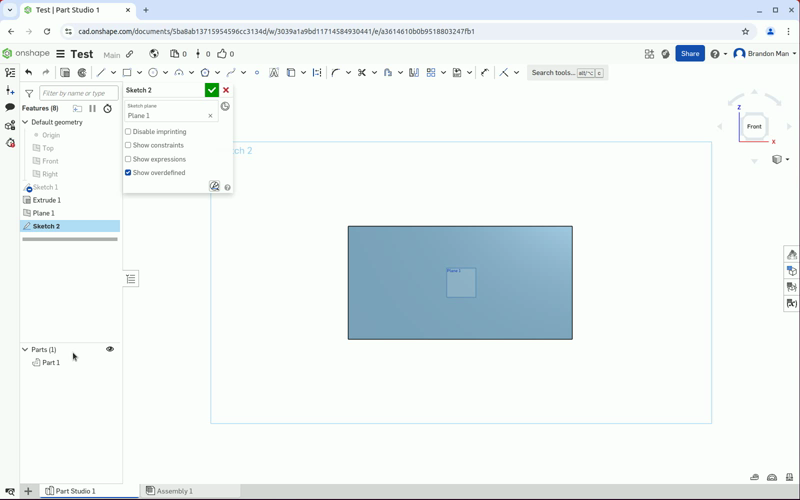
key(y)
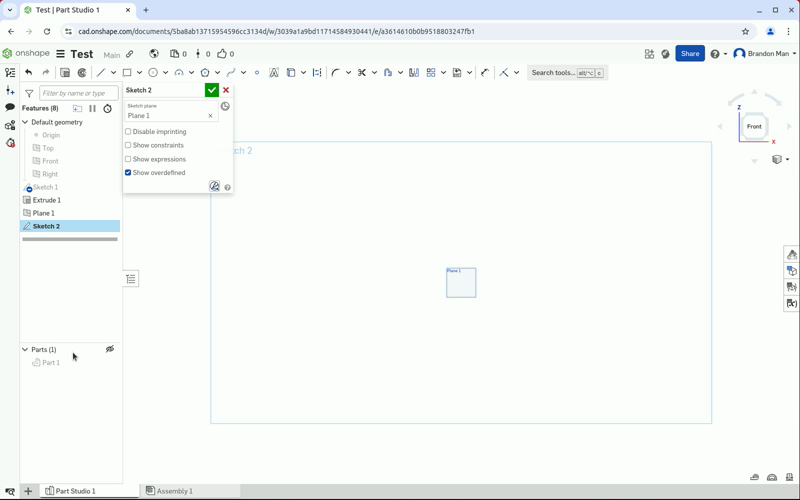
key(l)
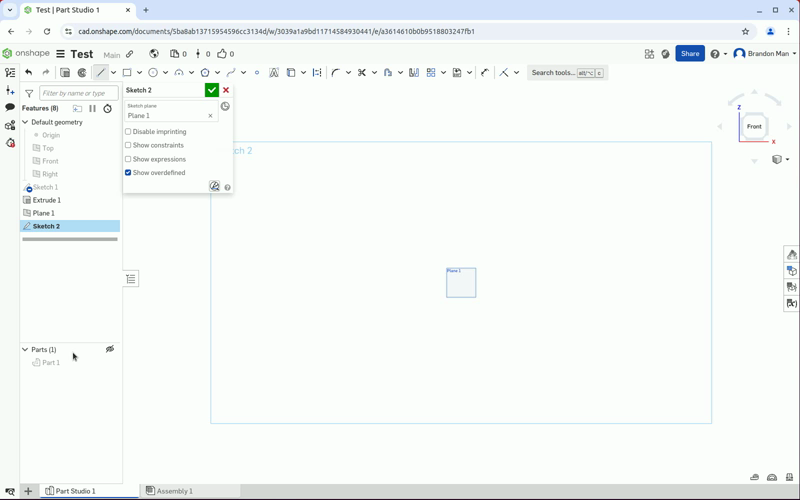
key_down(shift)
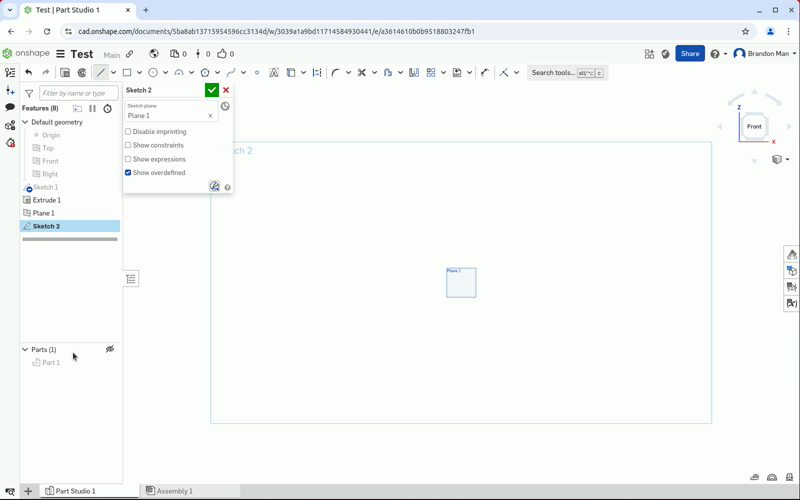
mouse_move(376, 311)
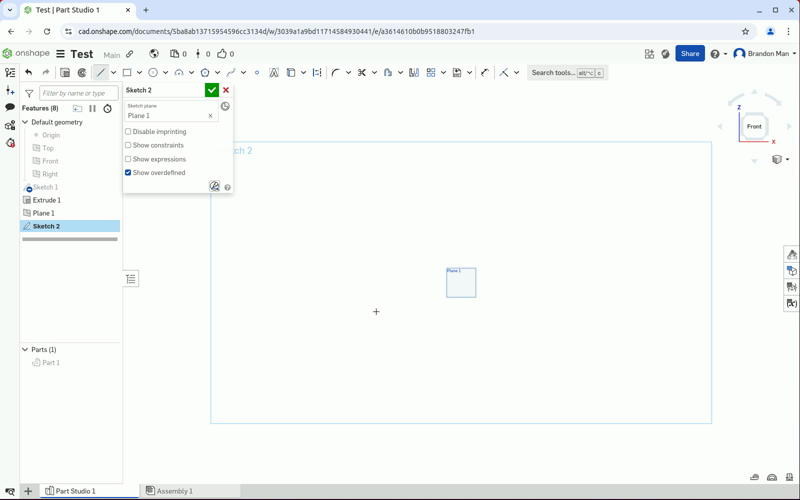
click(376, 311)
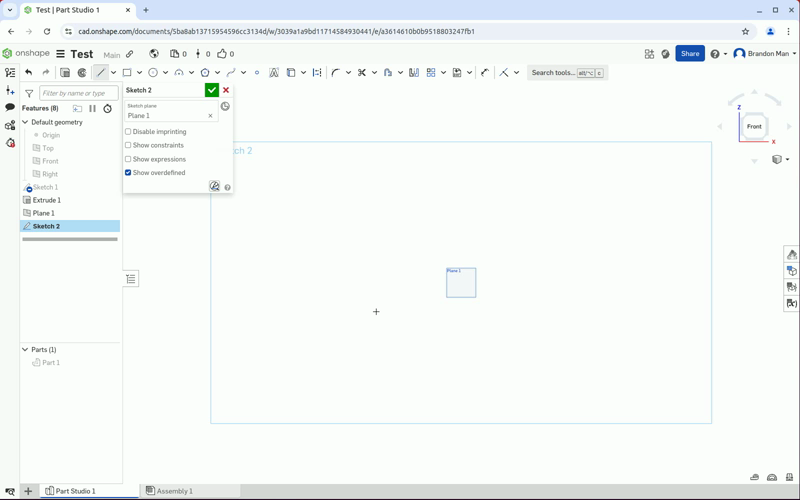
key_up(shift)
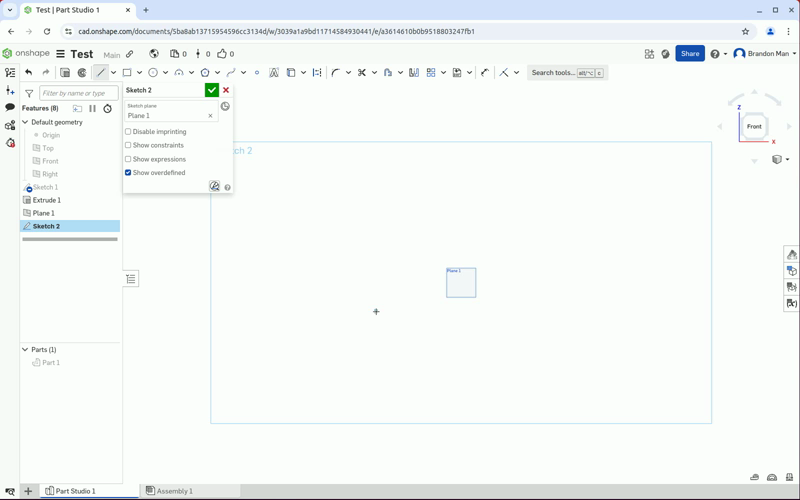
key_down(shift)
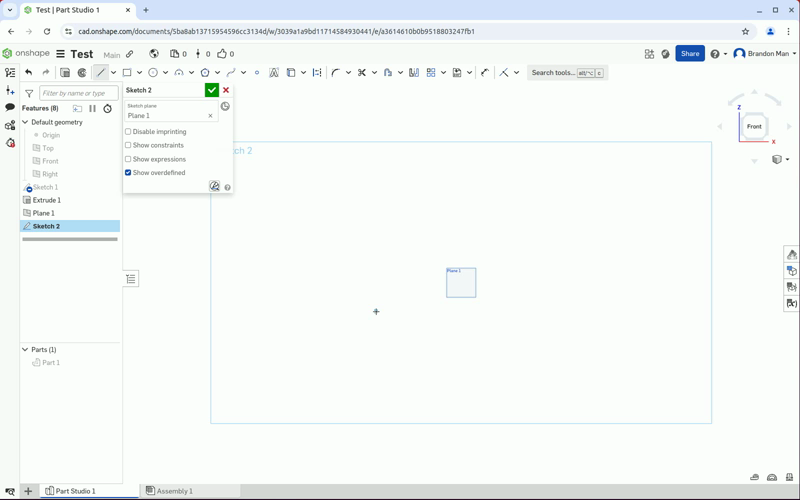
mouse_move(544, 311)
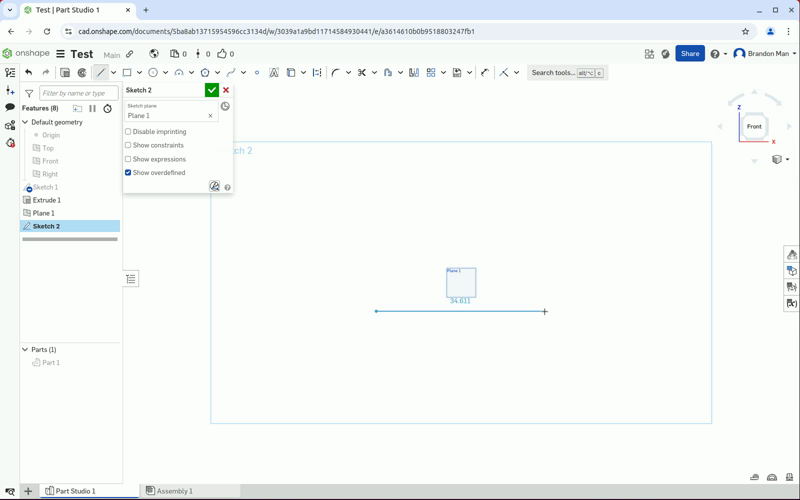
click(544, 311)
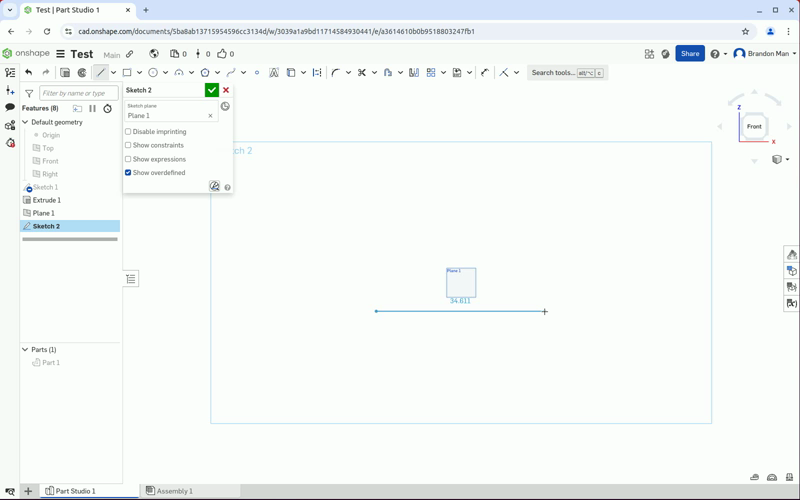
key_up(shift)
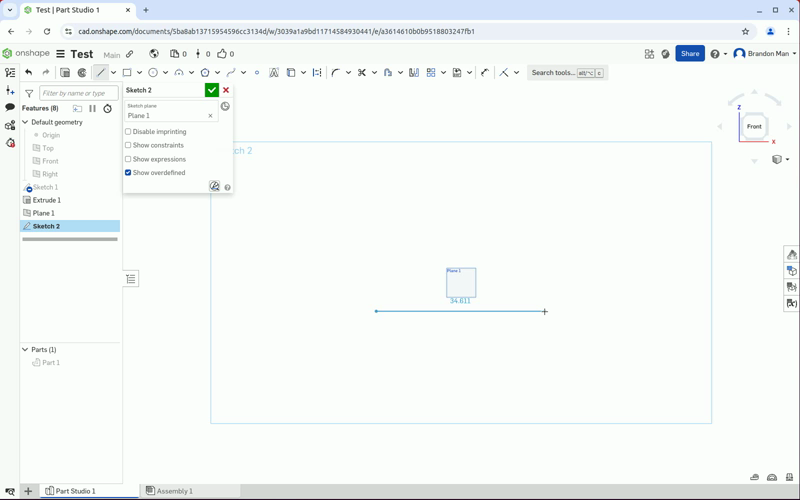
key_down(shift)
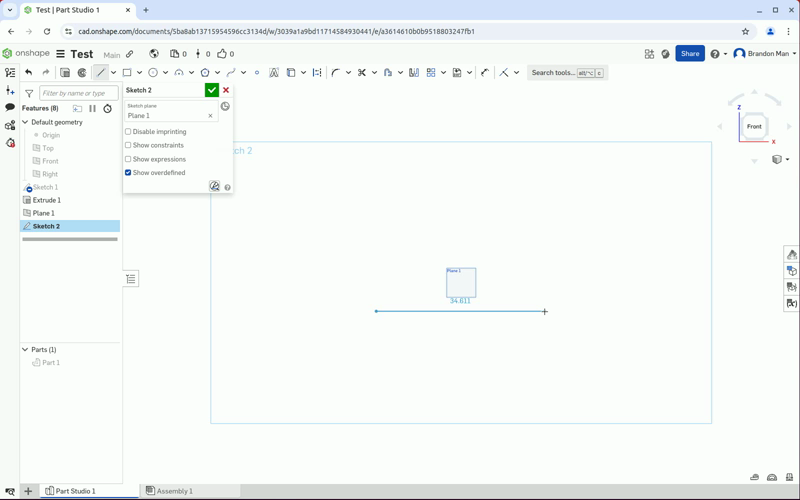
mouse_move(544, 226)
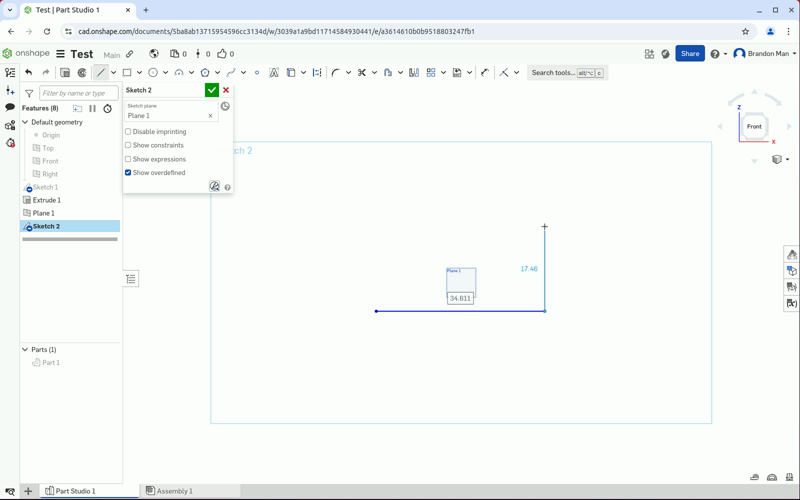
click(544, 226)
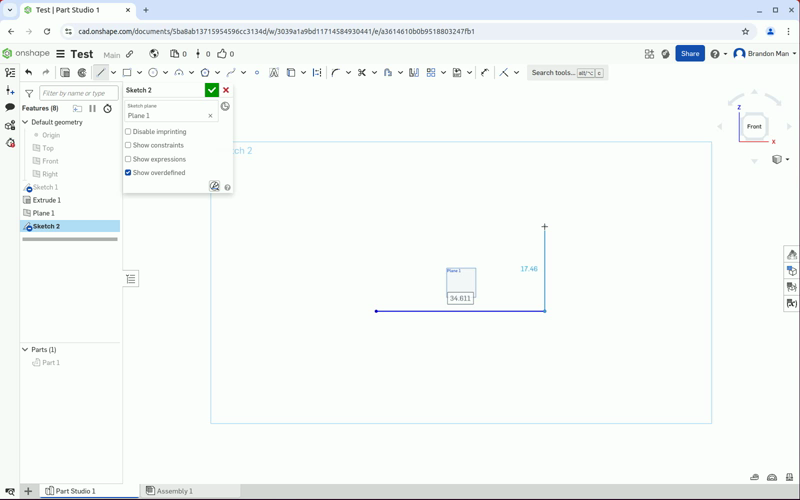
key_up(shift)
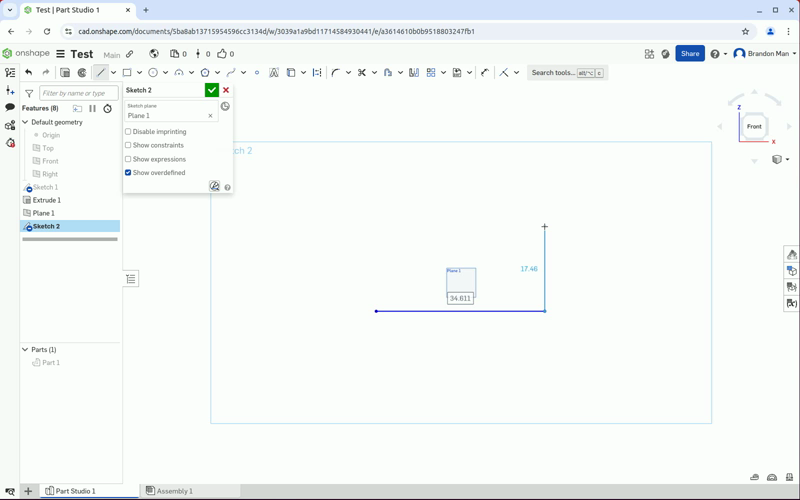
key_down(shift)
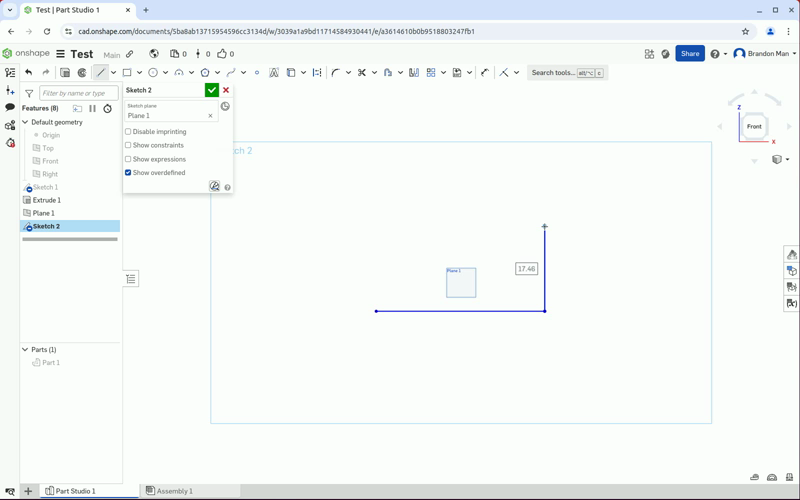
mouse_move(376, 226)
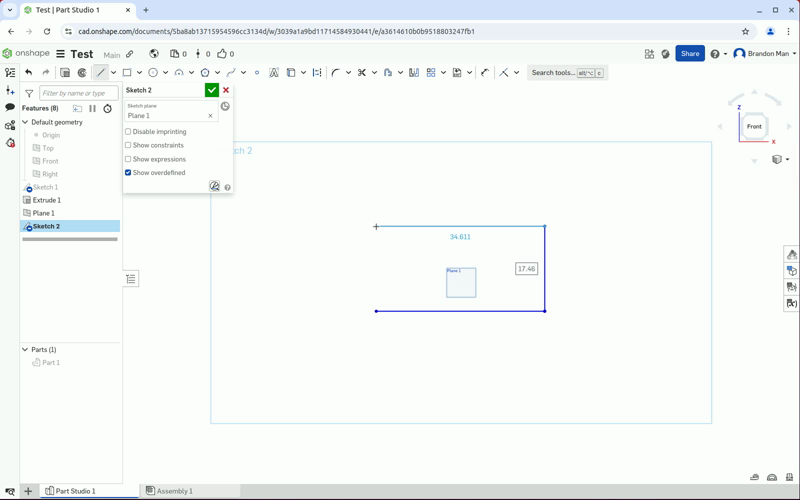
click(376, 226)
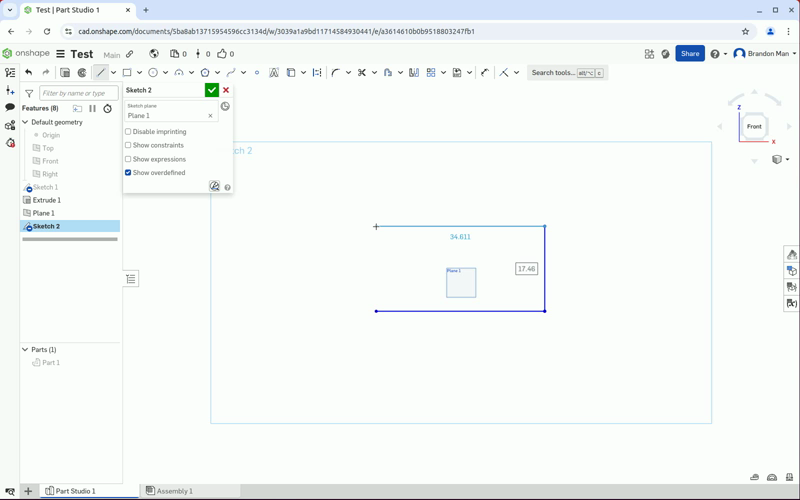
key_up(shift)
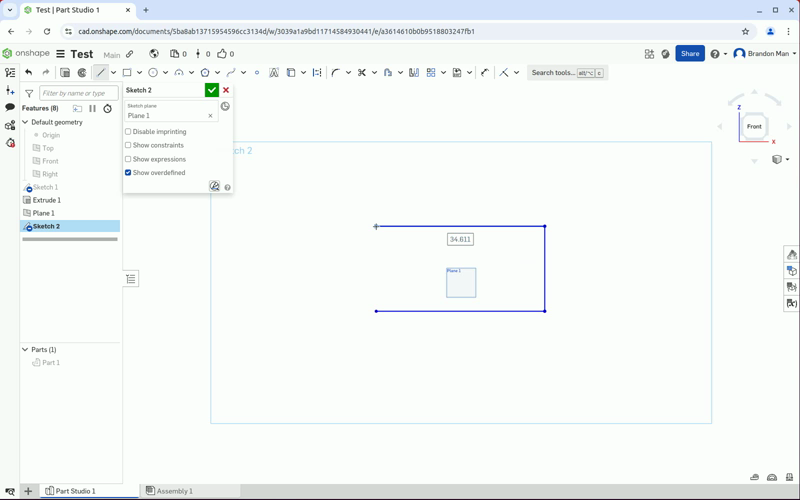
key_down(shift)
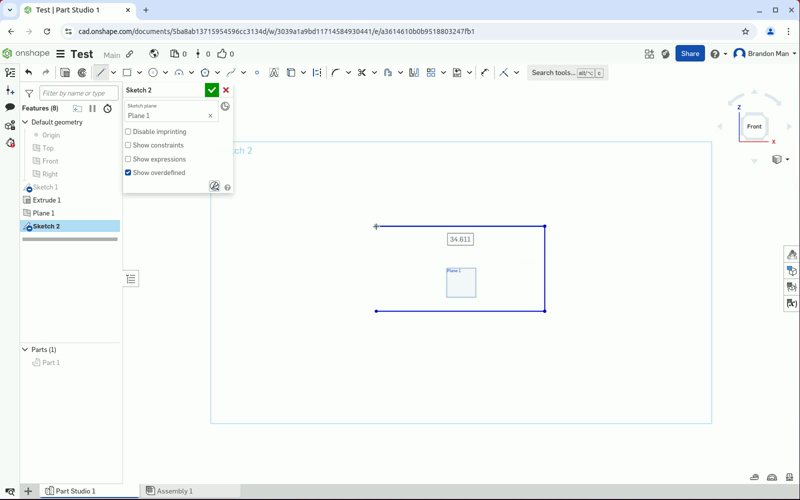
mouse_move(376, 311)
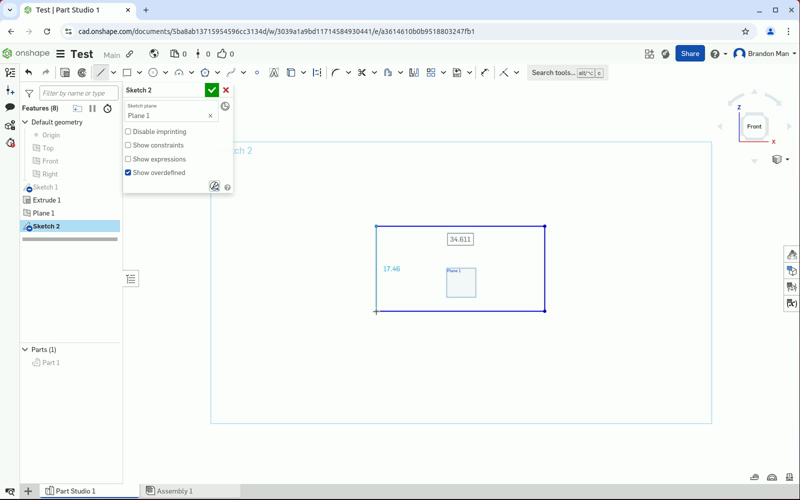
key_up(shift)
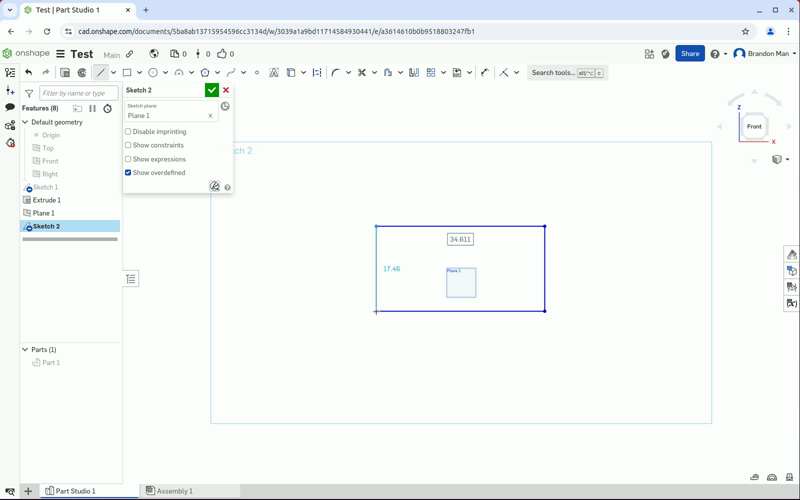
click(376, 311)
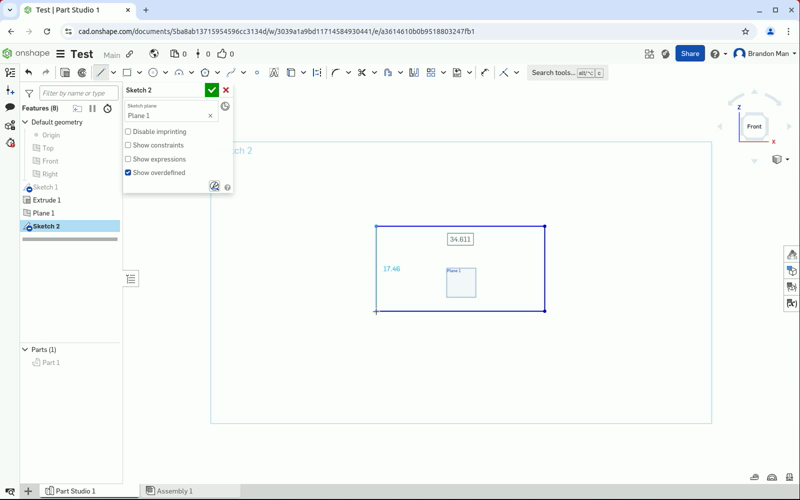
key(esc)
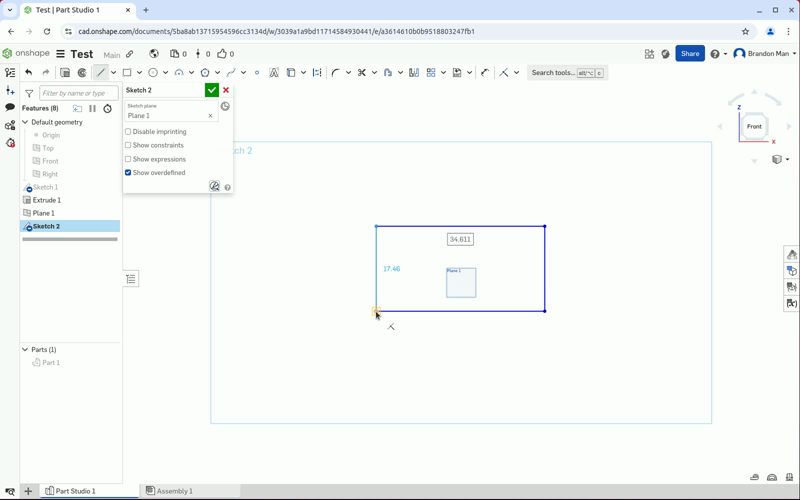
mouse_move(520, 254)
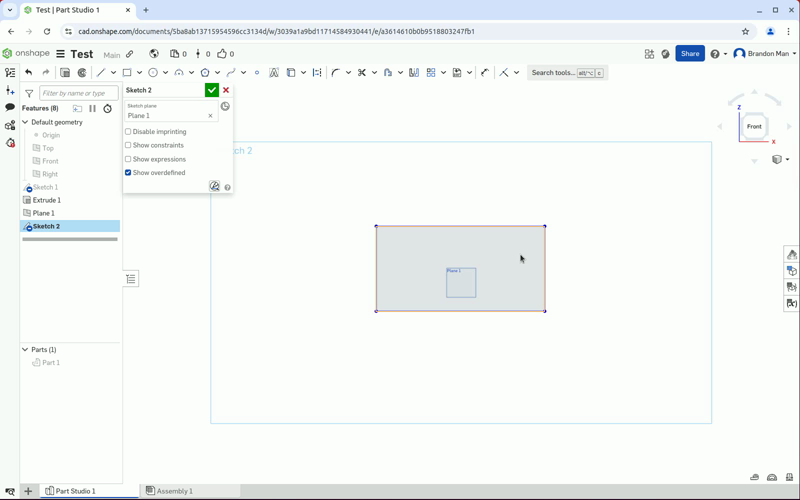
click(520, 254)
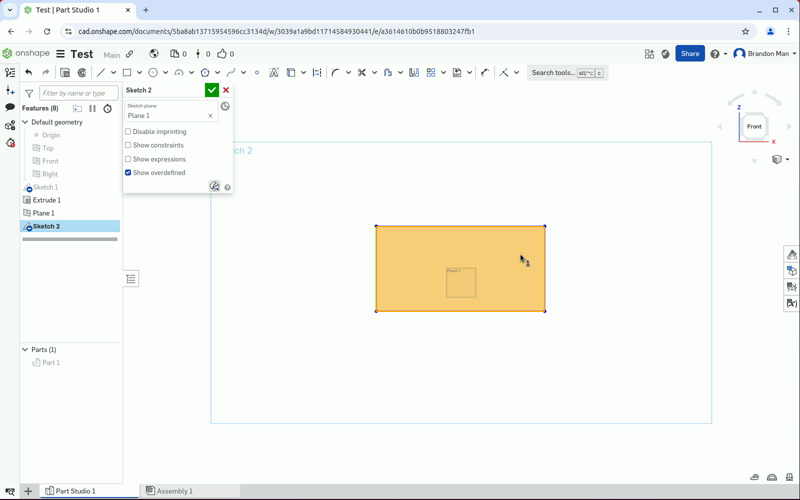
mouse_move(73, 352)
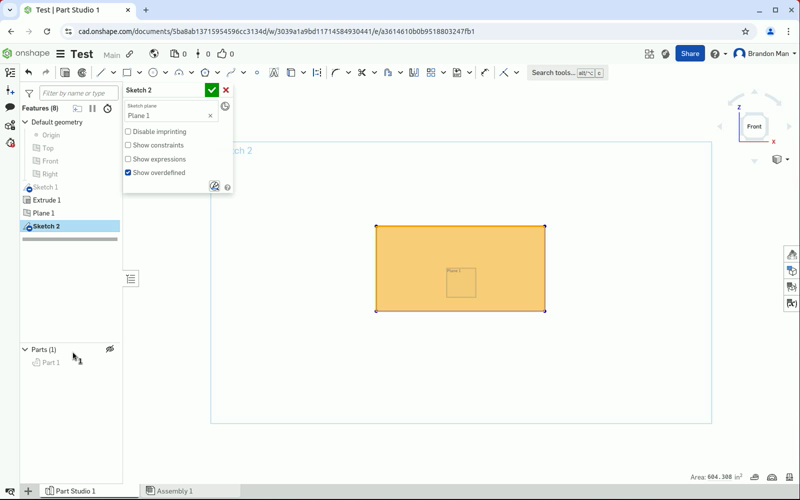
key(shift+y)
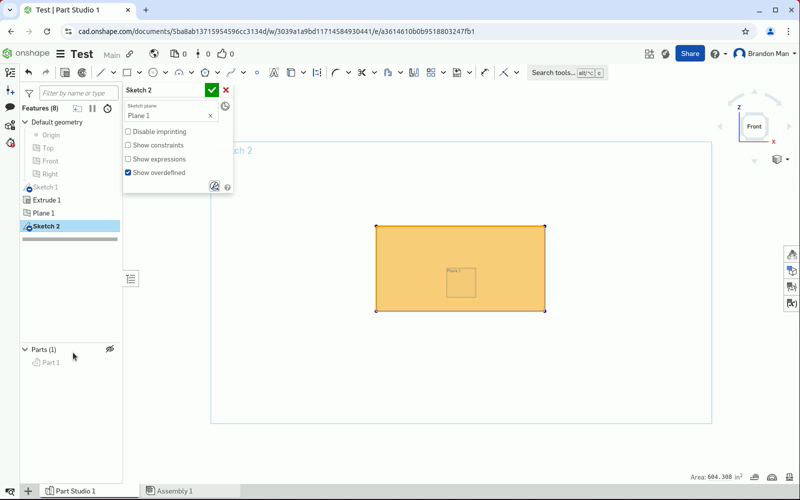
key(shift+e)
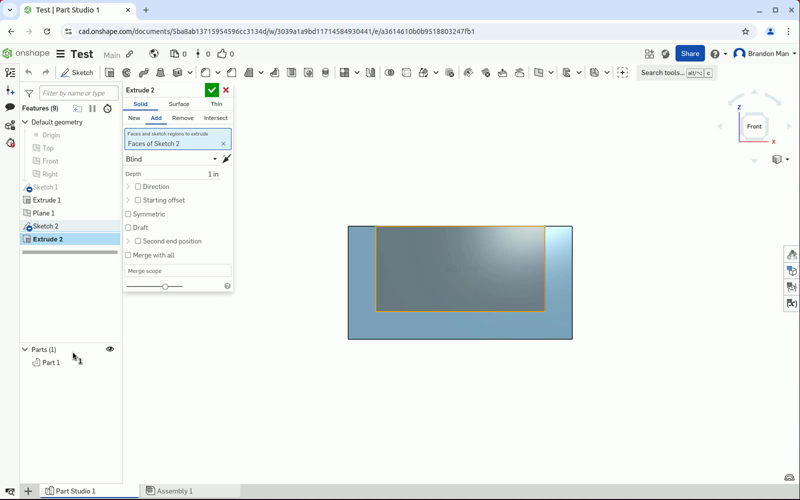
mouse_move(143, 106)
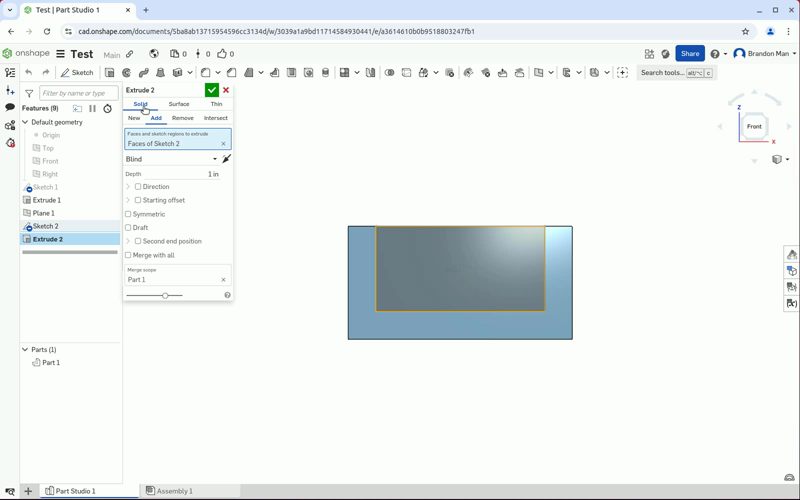
click(143, 106)
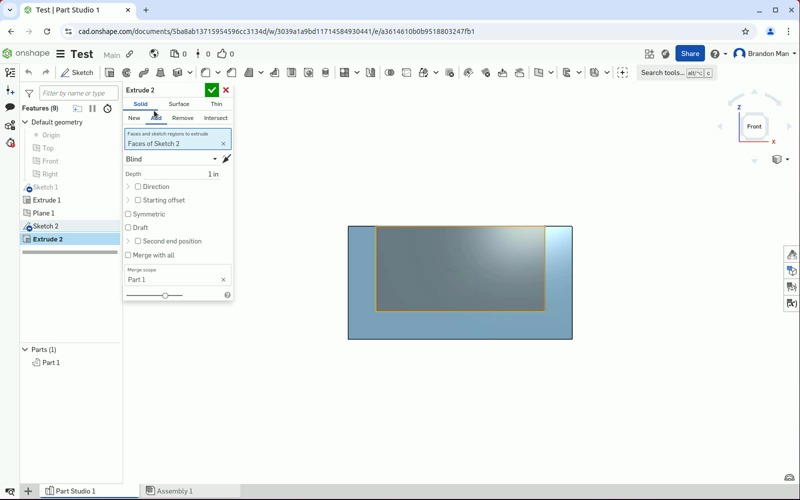
mouse_move(186, 120)
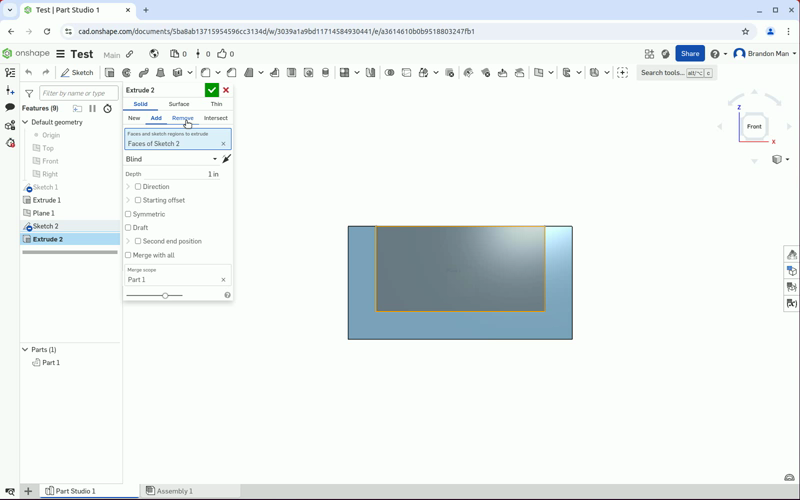
click(186, 120)
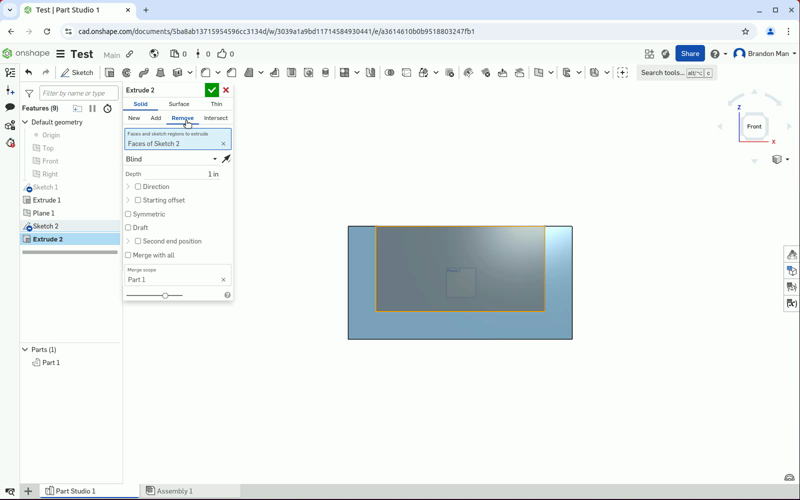
key(tab, 4)
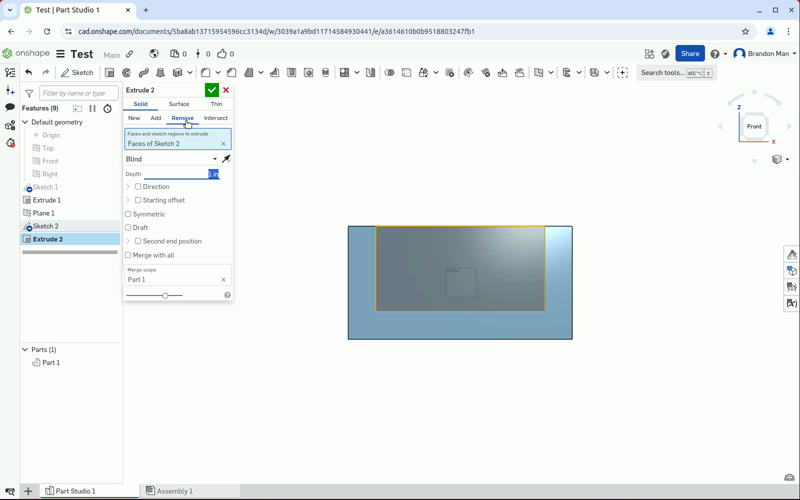
text(17.331)
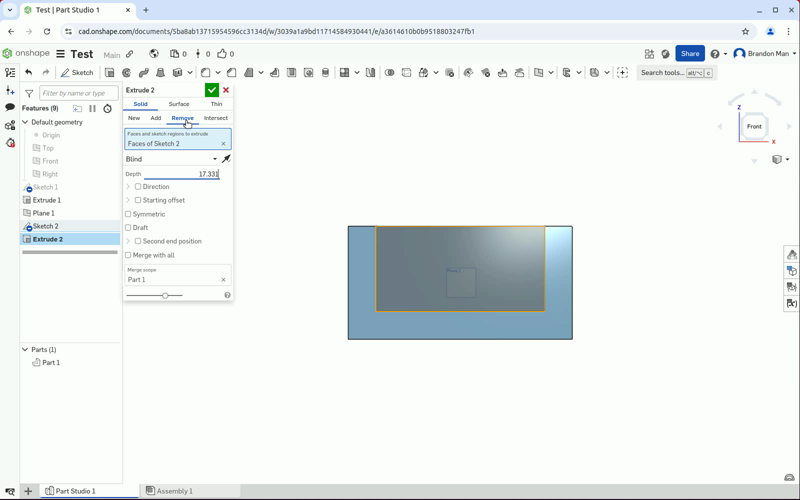
key(tab, 6)
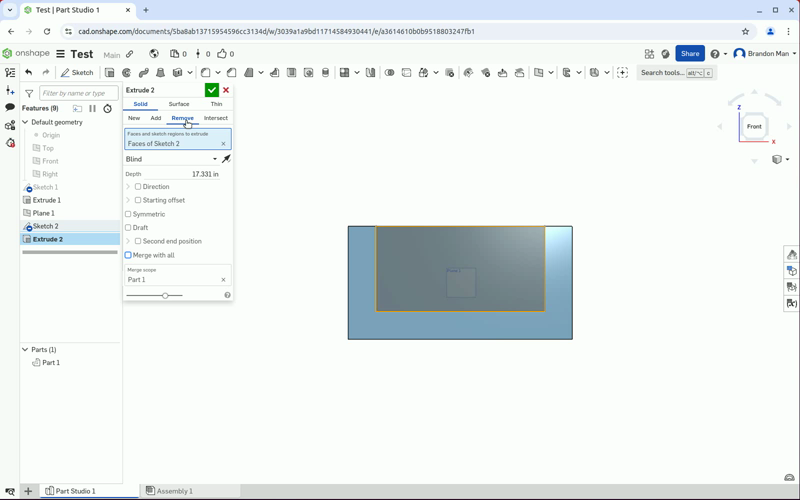
key(space)
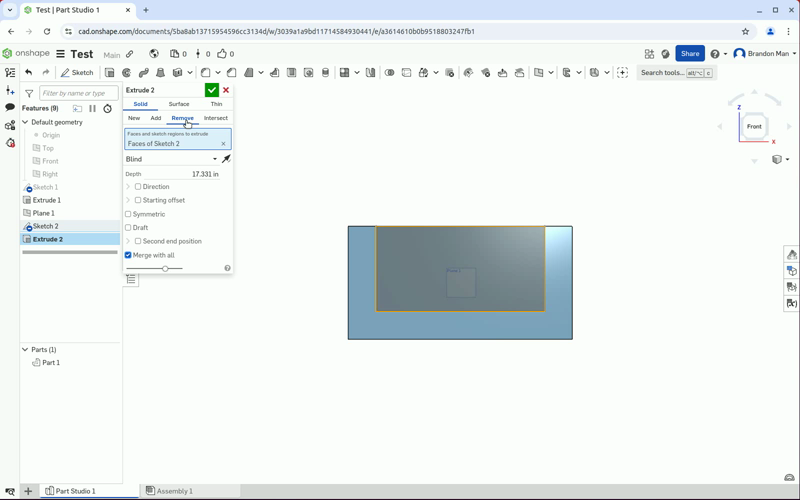
key(enter)
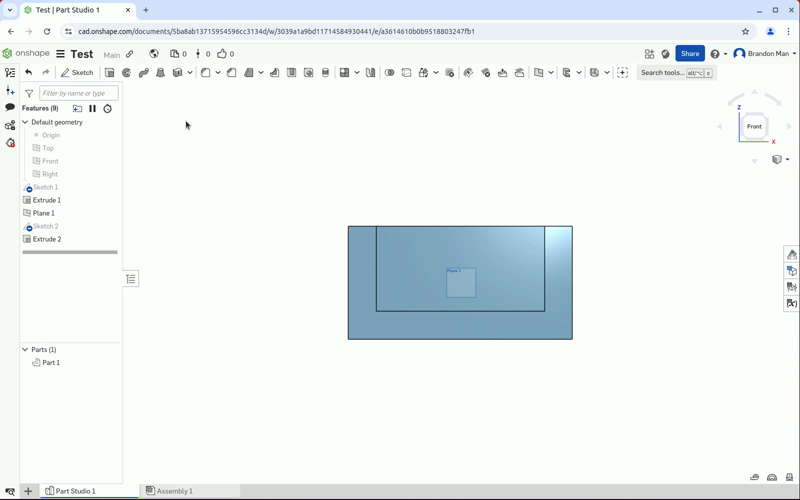
key(shift+h)
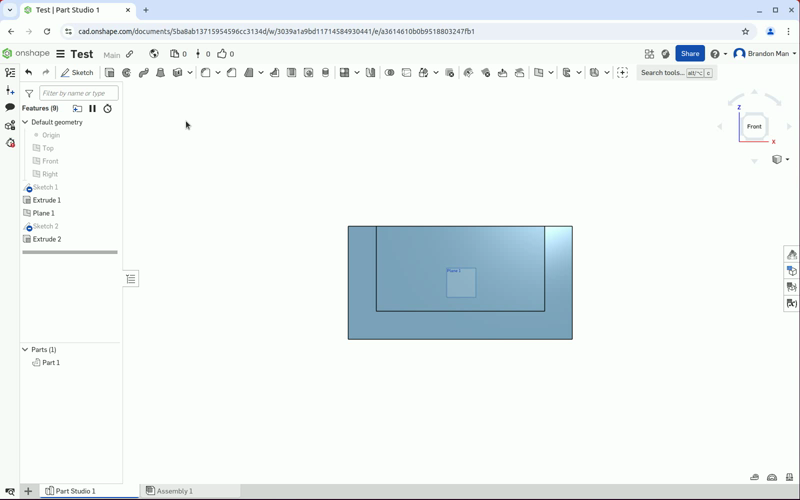
key(shift+h)
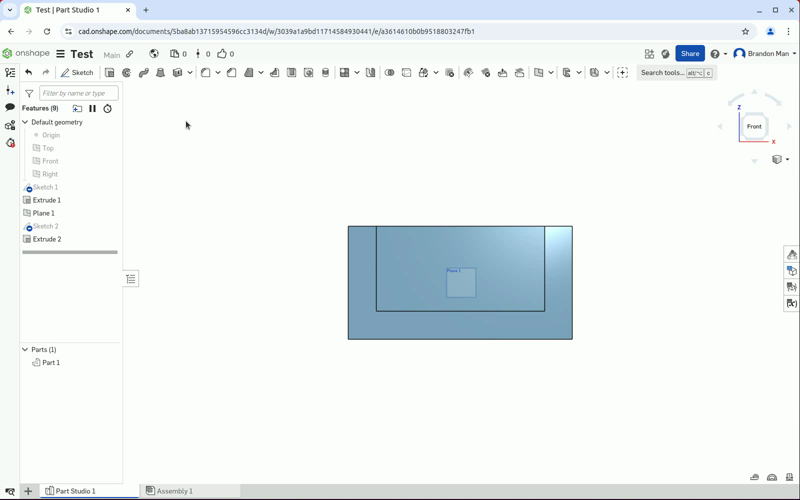
mouse_move(73, 189)
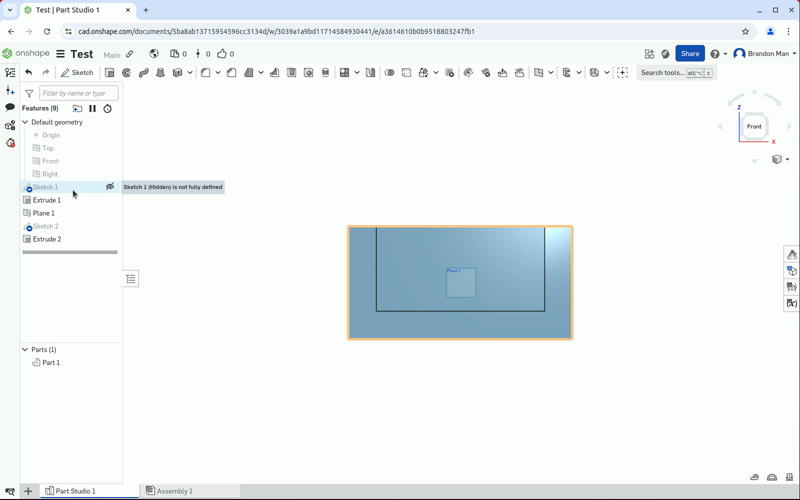
click(73, 189)
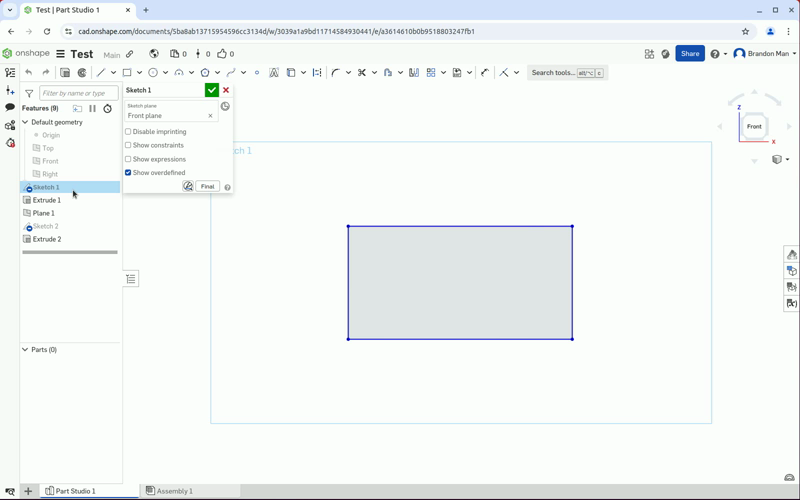
mouse_move(229, 92)
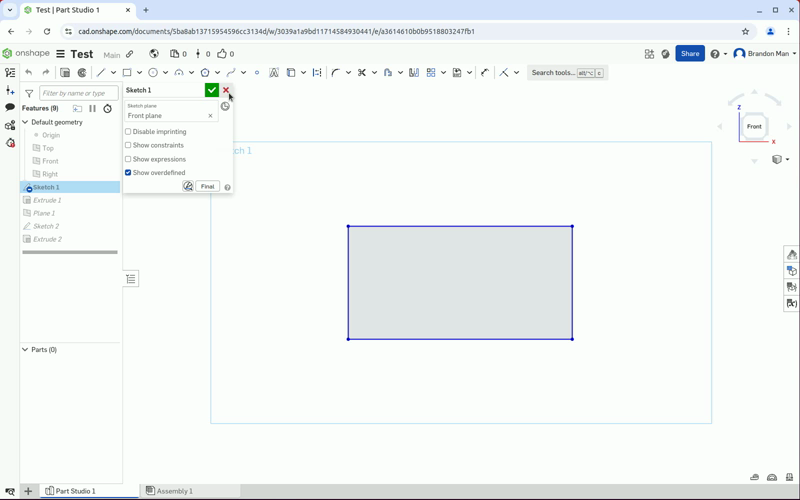
click(229, 92)
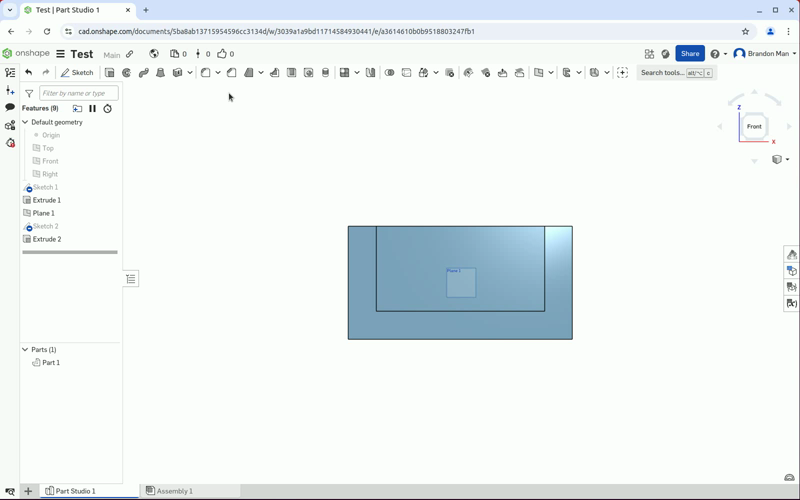
mouse_move(73, 352)
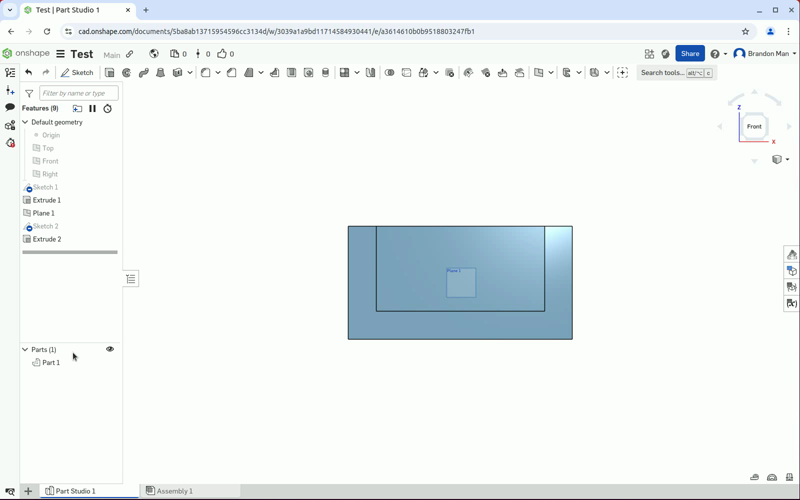
key(y)
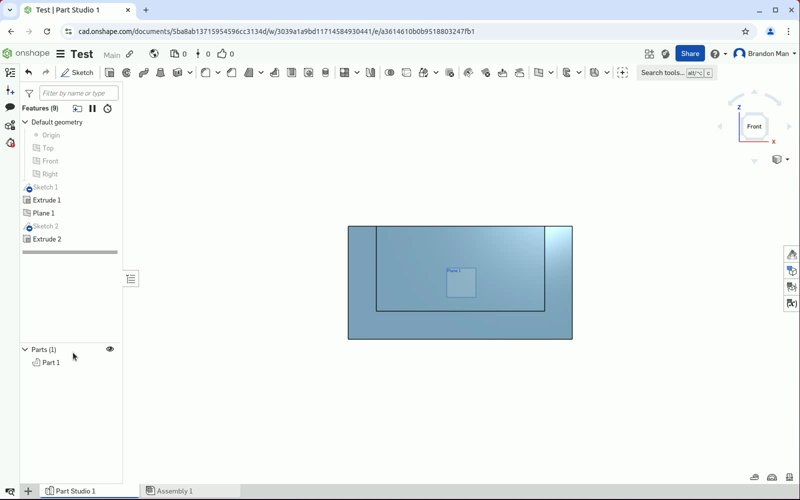
key(shift+p)
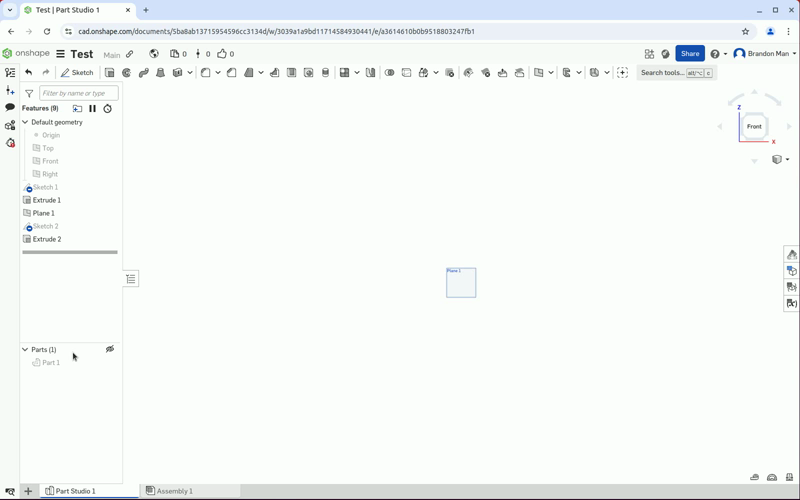
key(space)
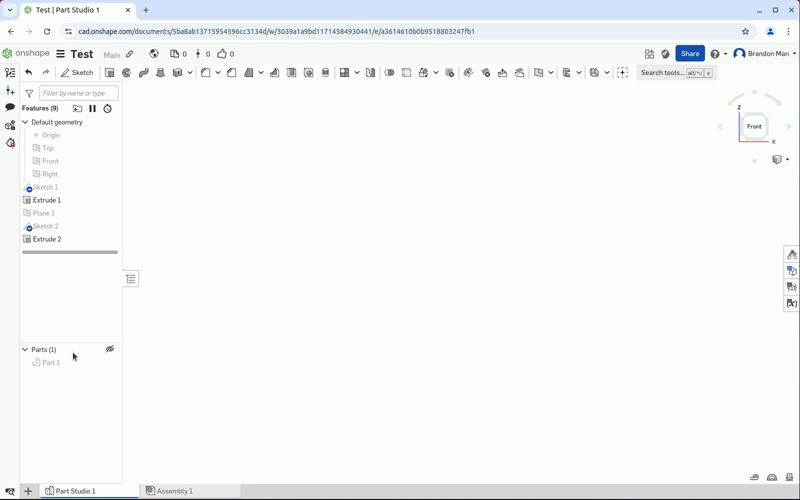
key_down(shift)
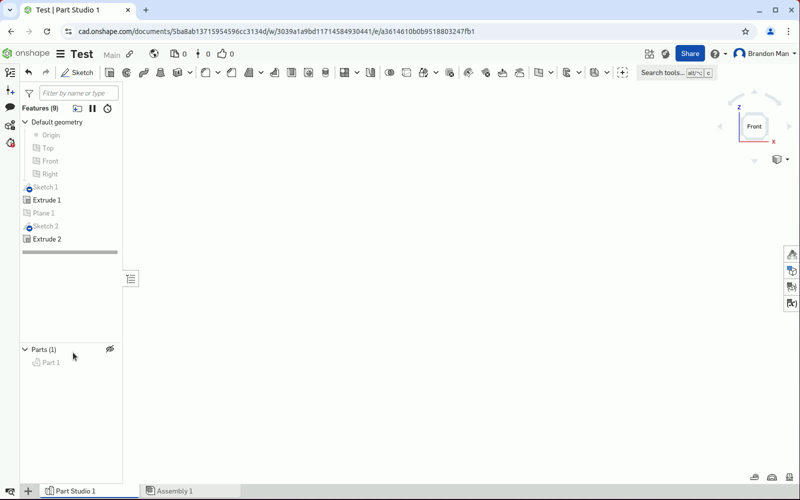
key(left)
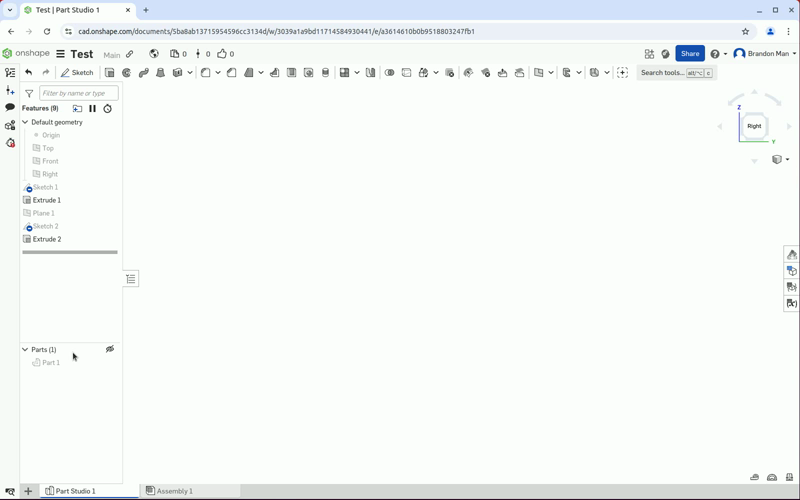
key_up(shift)
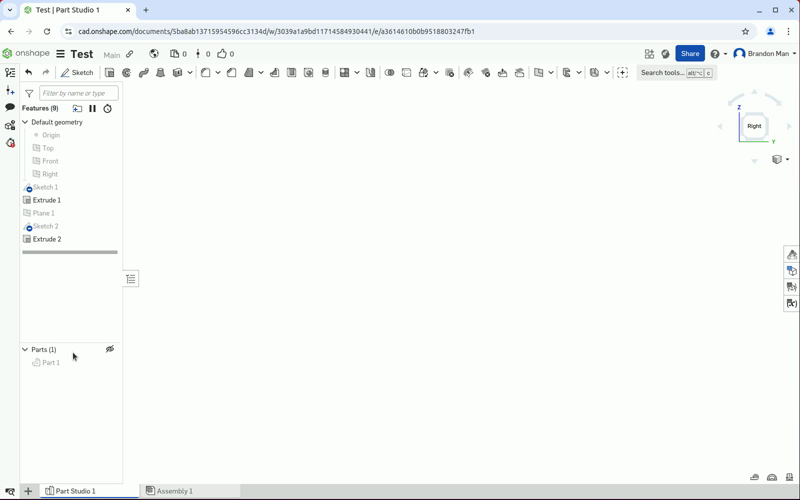
mouse_move(73, 352)
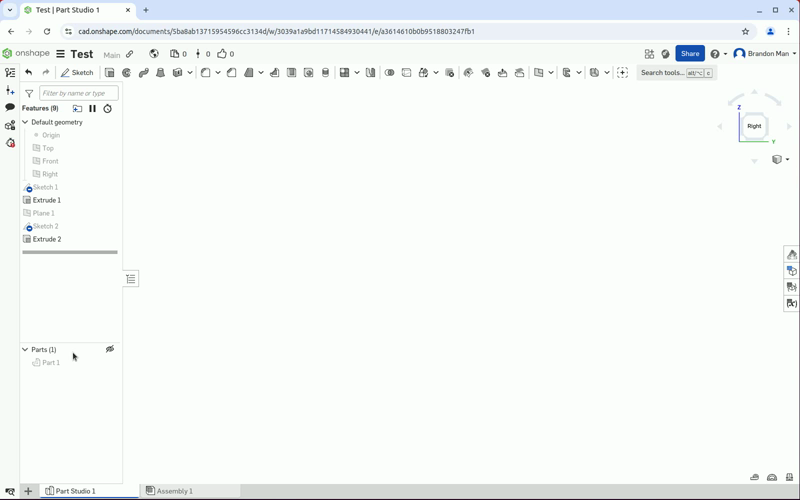
key(shift+y)
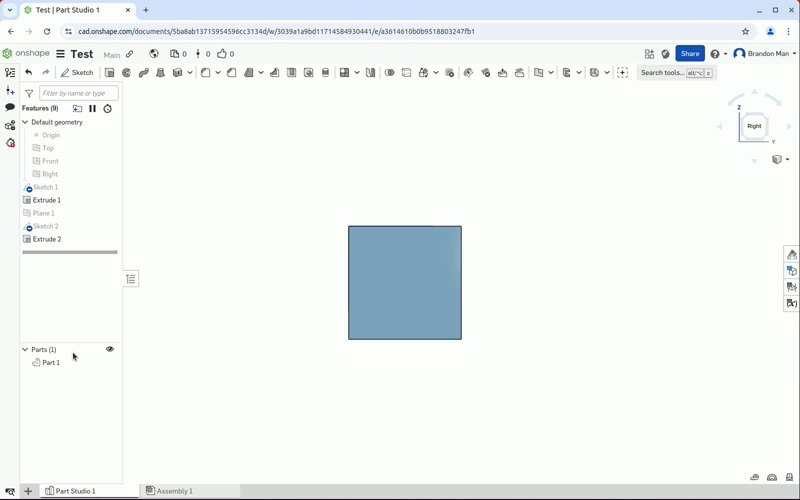
mouse_move(541, 75)
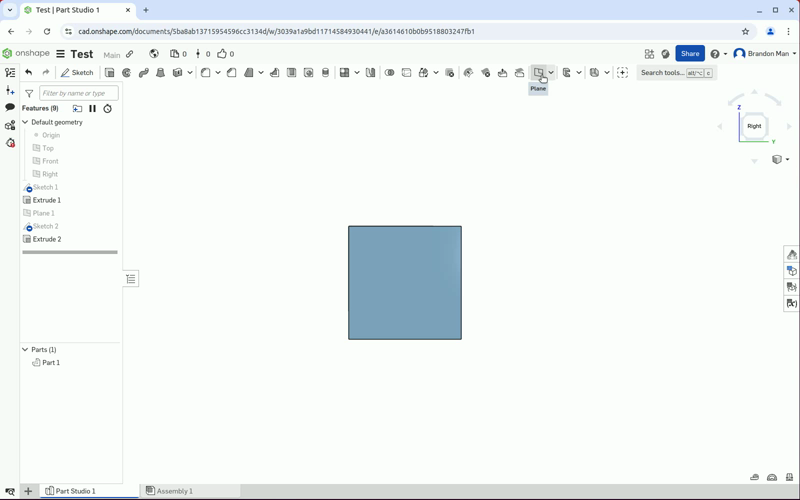
click(541, 75)
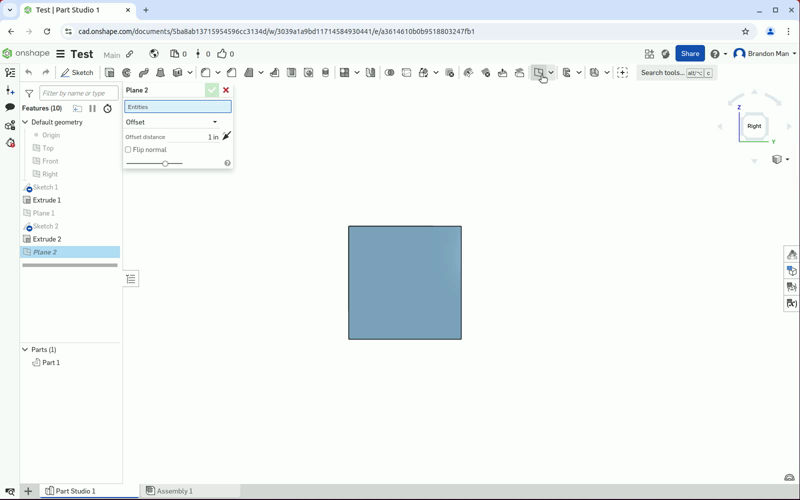
mouse_move(73, 176)
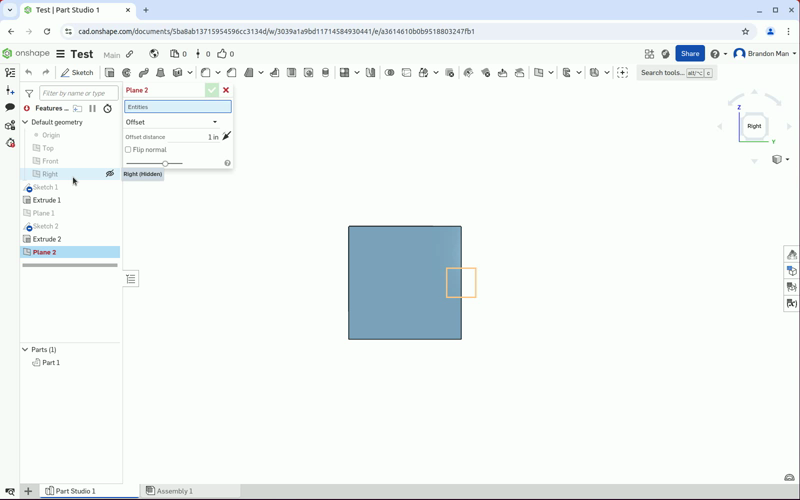
click(73, 176)
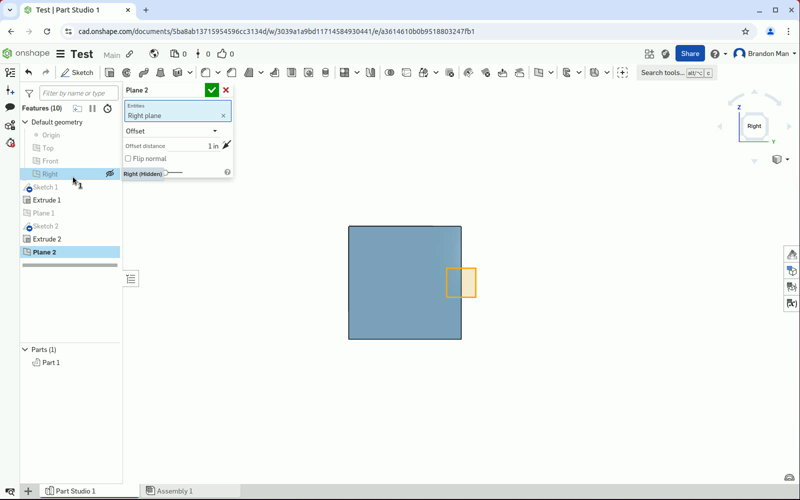
key(tab, 2)
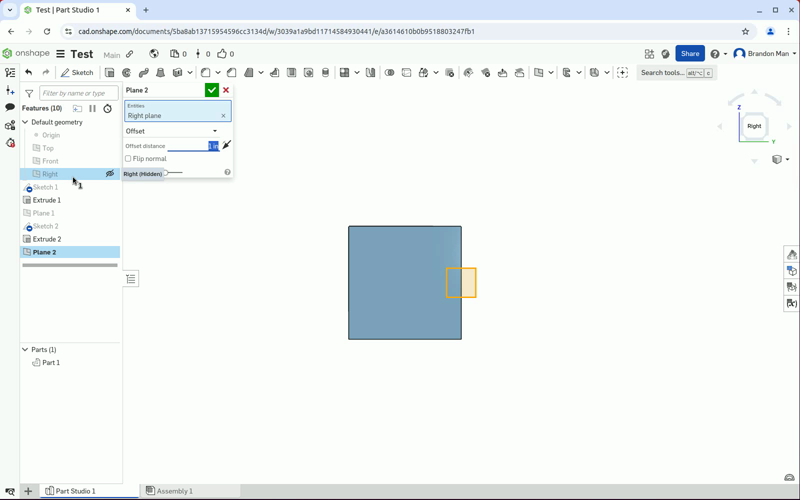
text(17.316)
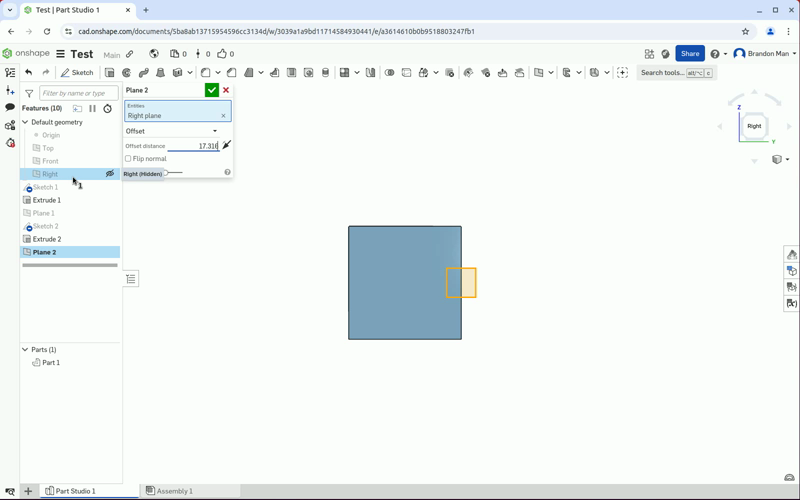
key(enter, 2)
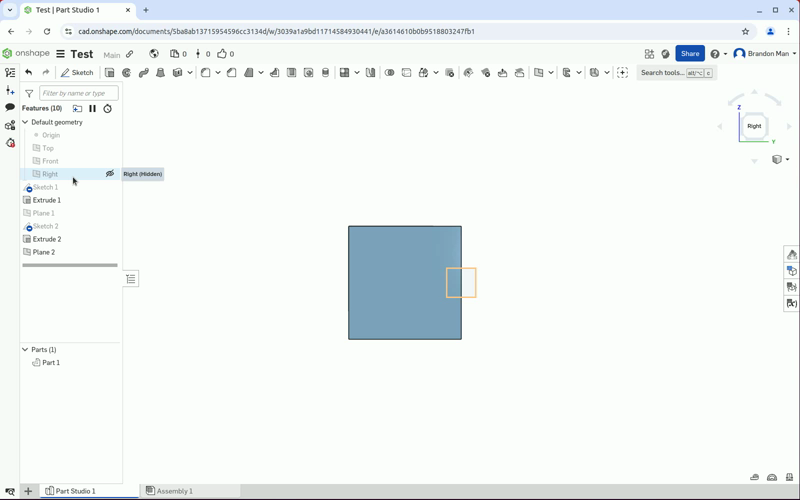
key(shift+s)
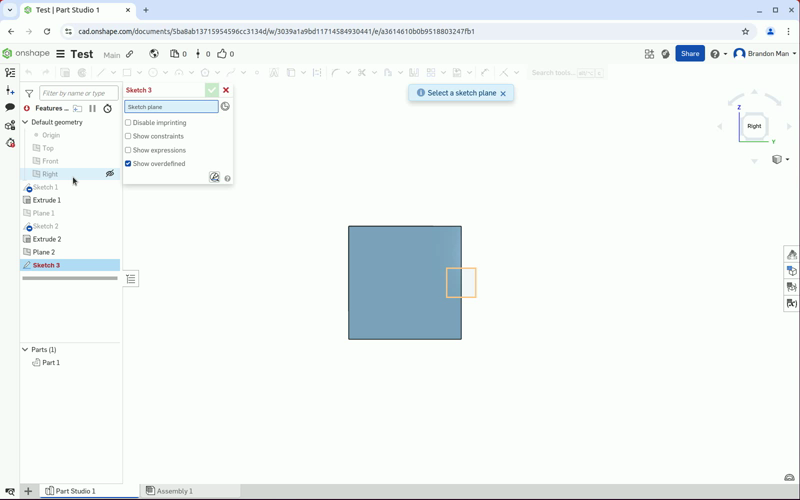
mouse_move(73, 254)
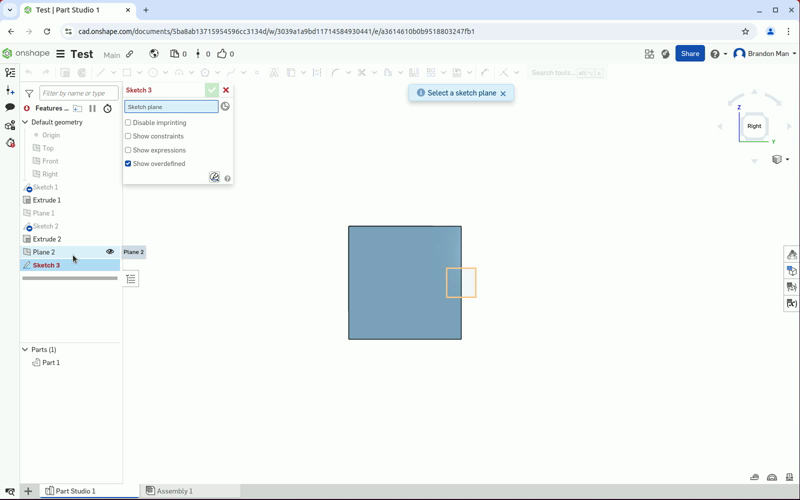
click(73, 254)
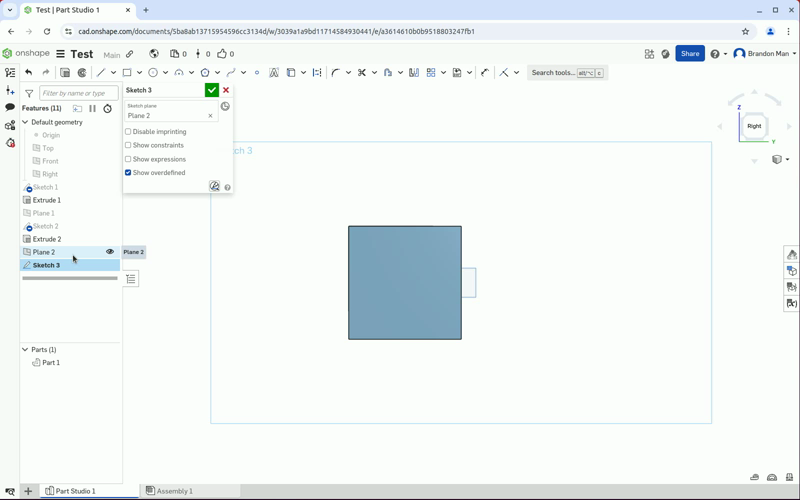
mouse_move(73, 352)
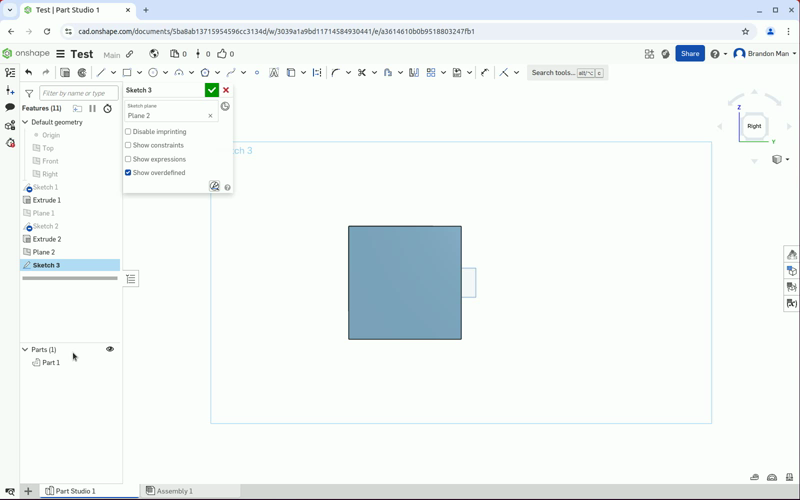
key(y)
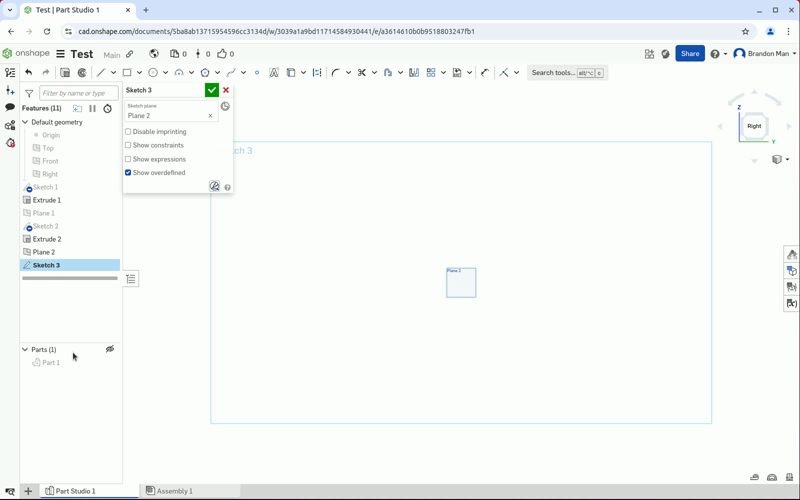
key(l)
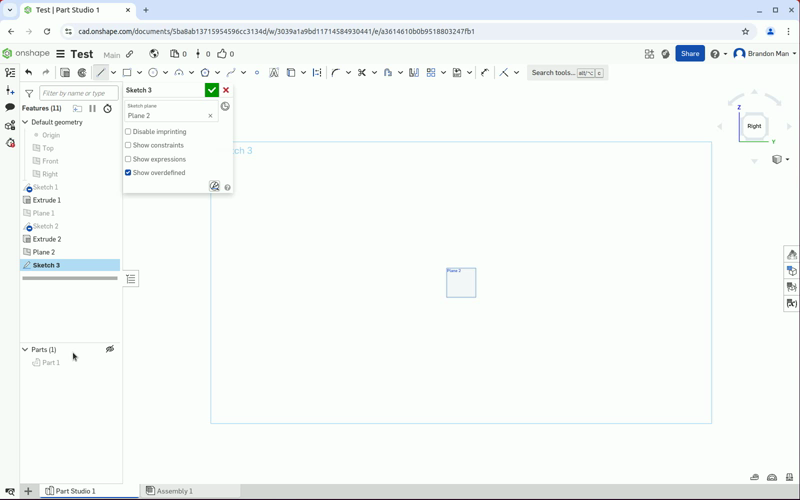
key_down(shift)
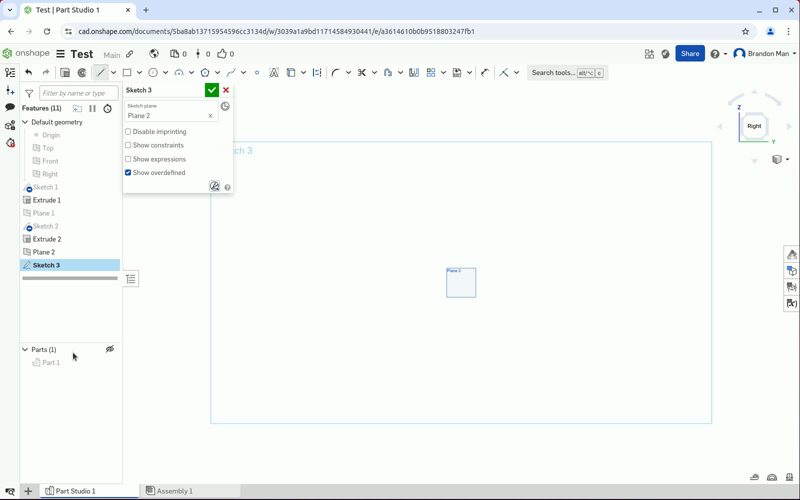
mouse_move(348, 311)
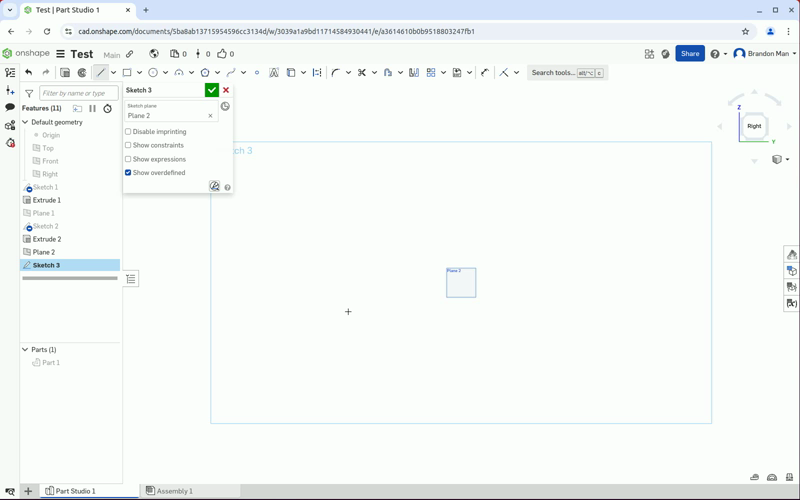
click(348, 311)
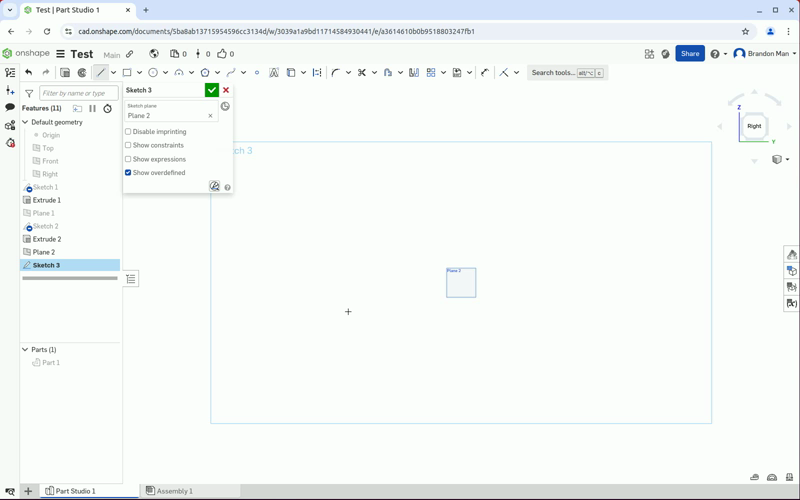
key_up(shift)
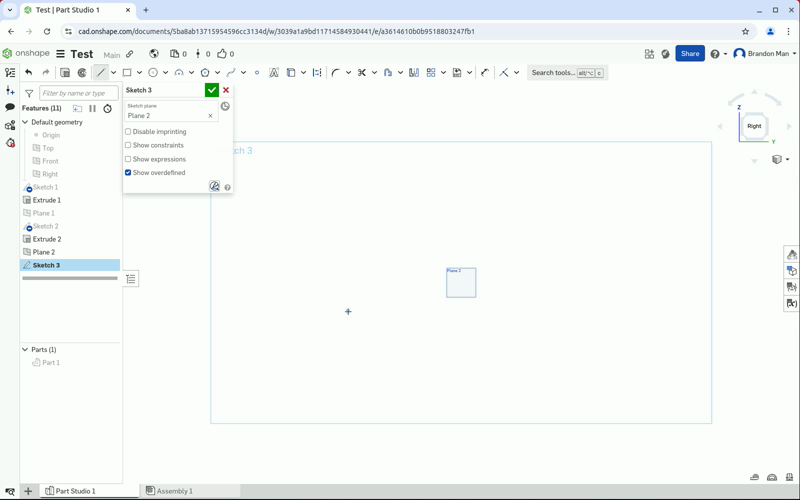
key_down(shift)
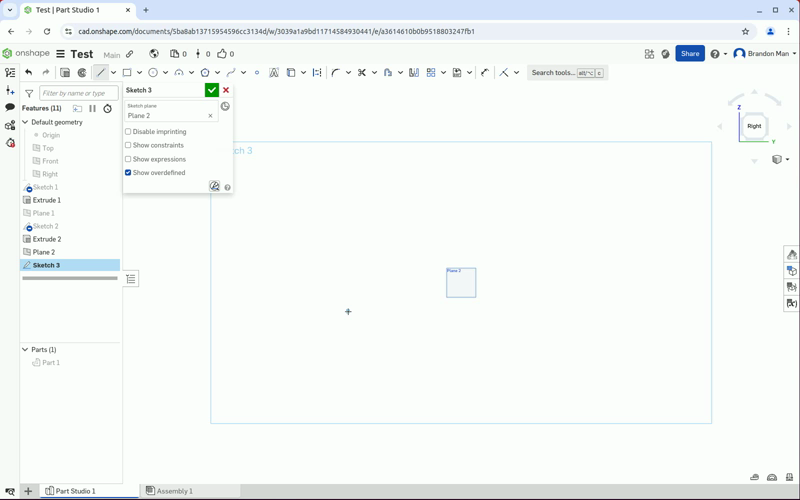
mouse_move(432, 311)
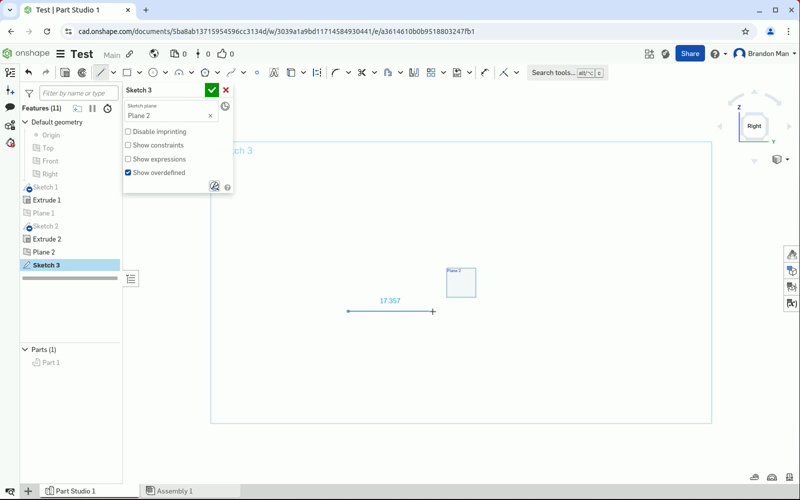
click(432, 311)
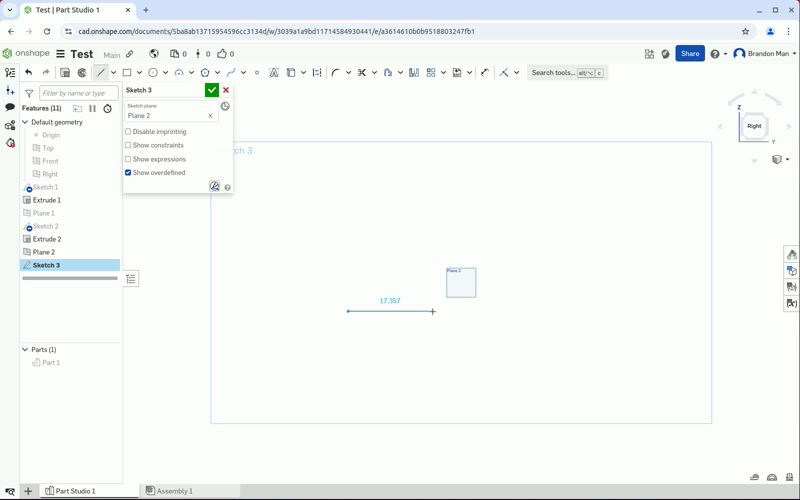
key_up(shift)
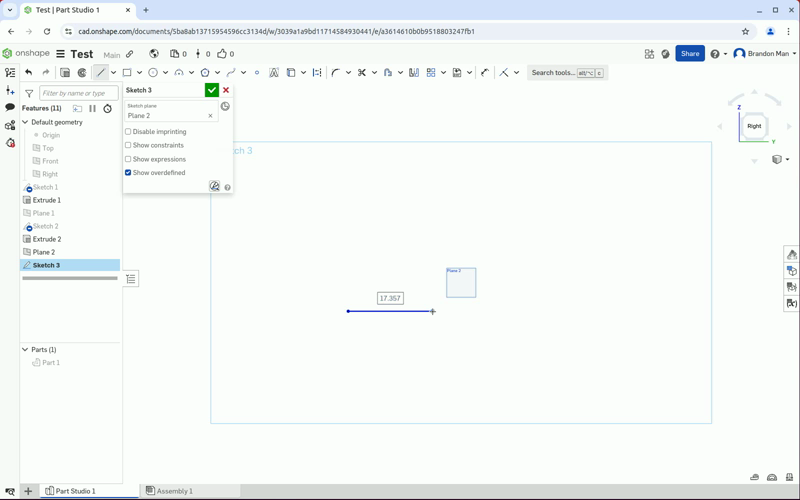
key_down(shift)
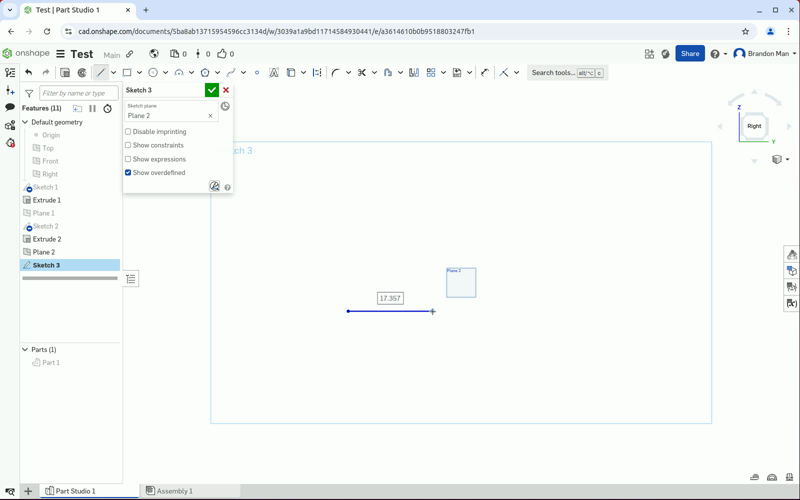
mouse_move(348, 226)
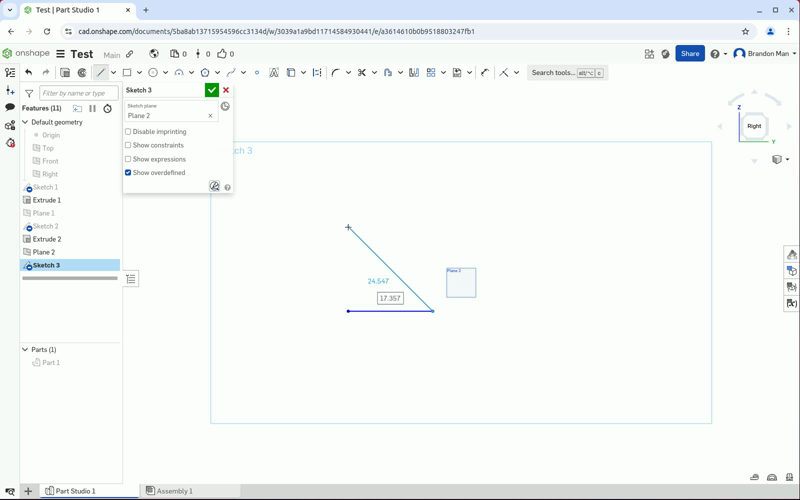
click(348, 226)
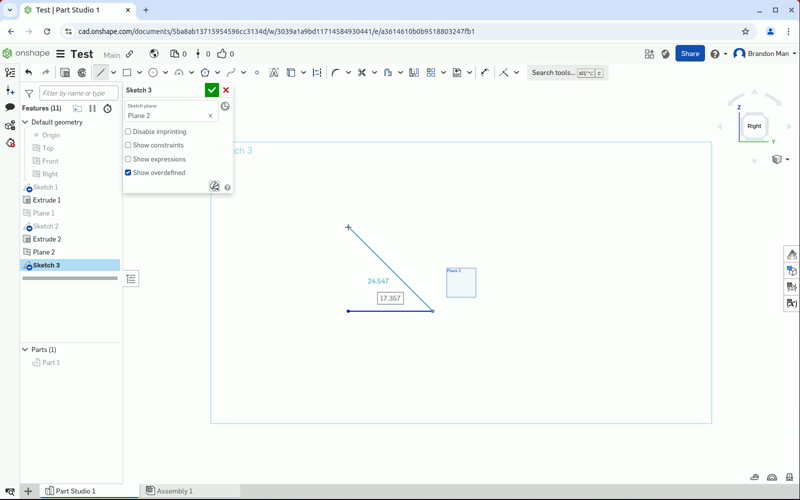
key_up(shift)
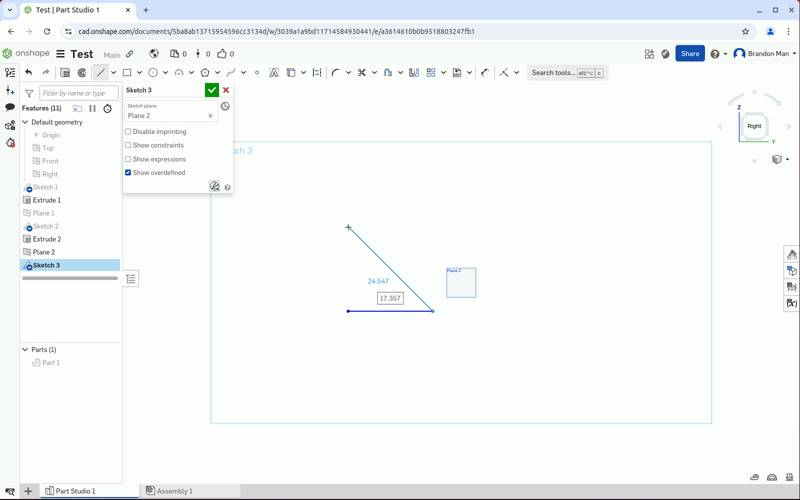
key_down(shift)
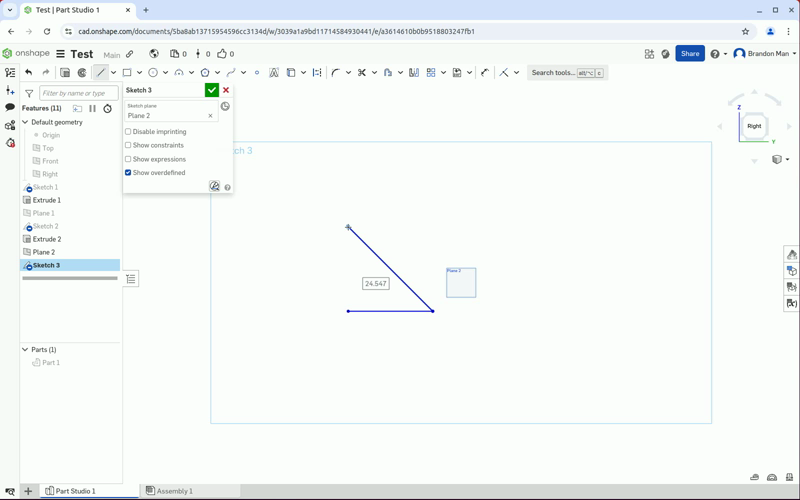
mouse_move(348, 311)
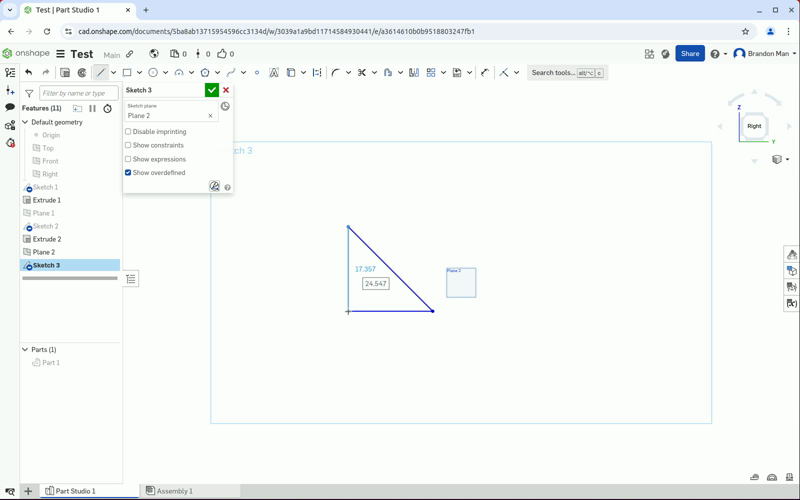
key_up(shift)
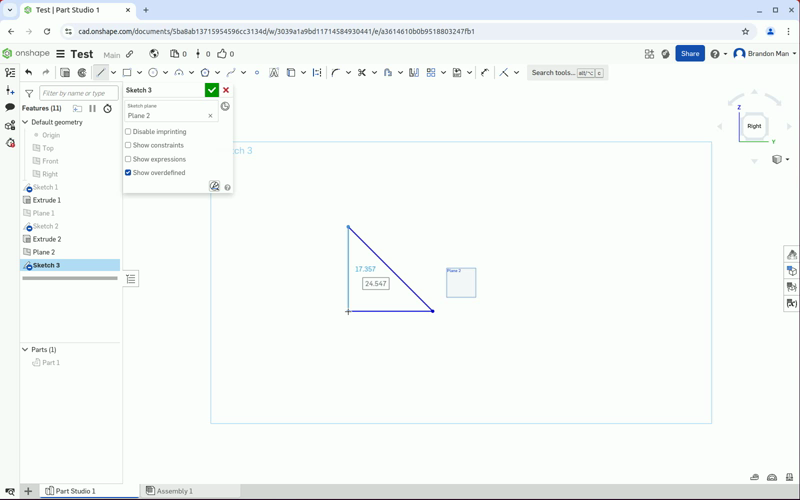
click(348, 311)
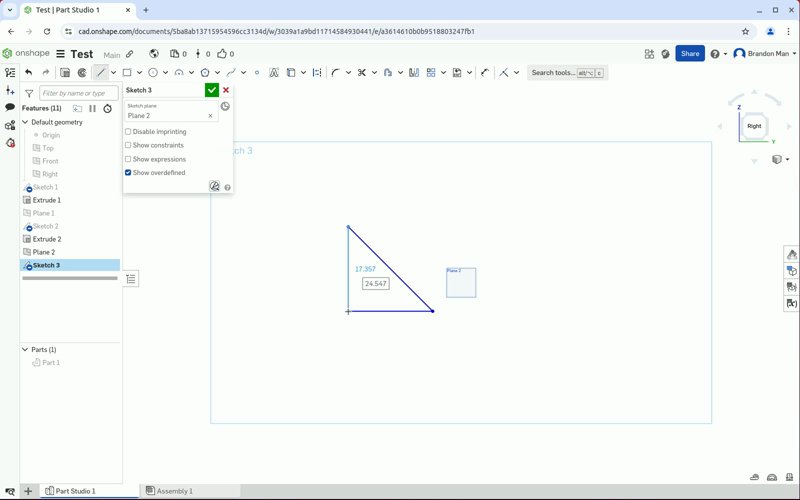
key(esc)
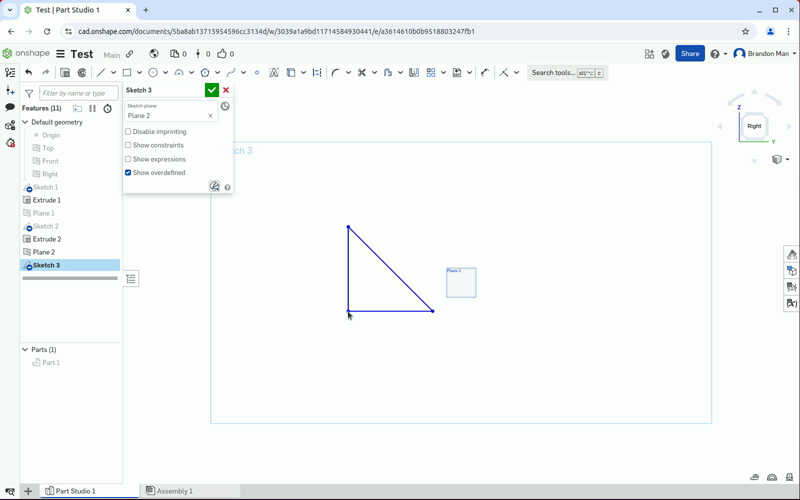
mouse_move(355, 287)
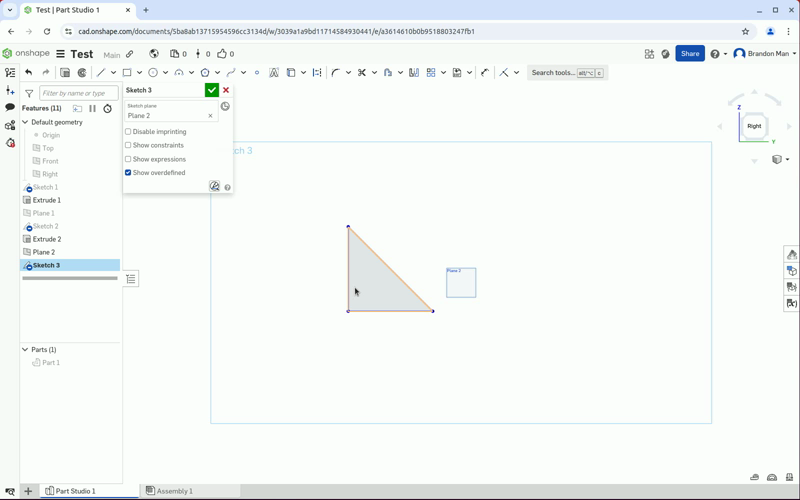
click(355, 287)
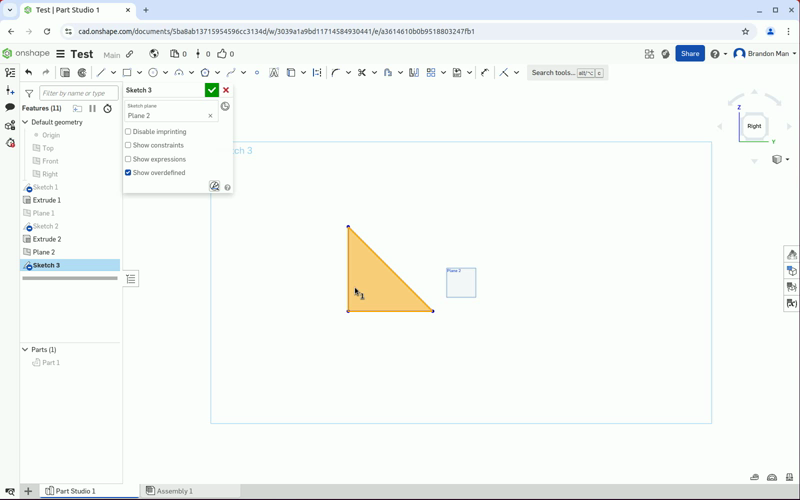
mouse_move(73, 352)
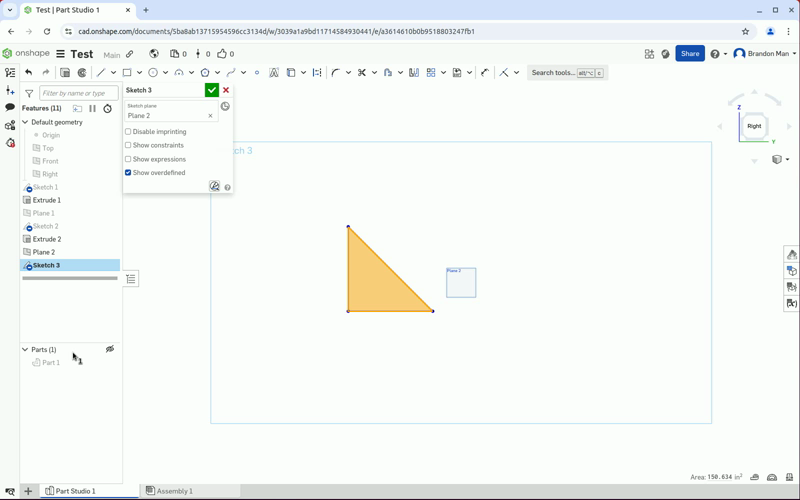
key(shift+y)
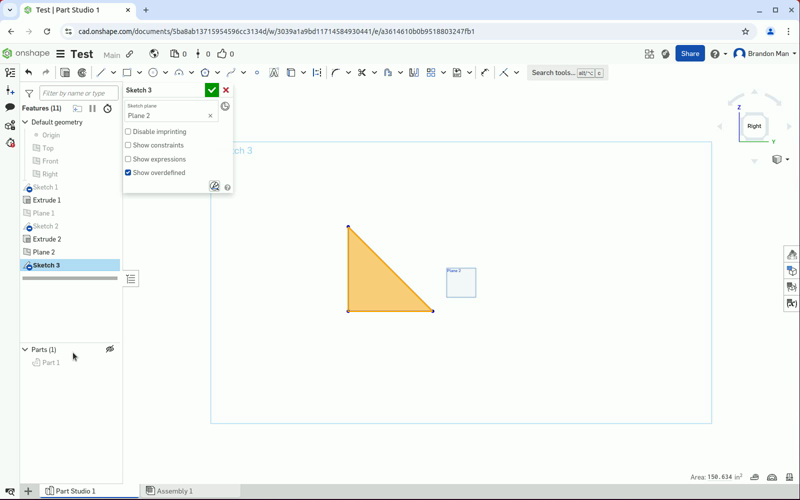
key(shift+e)
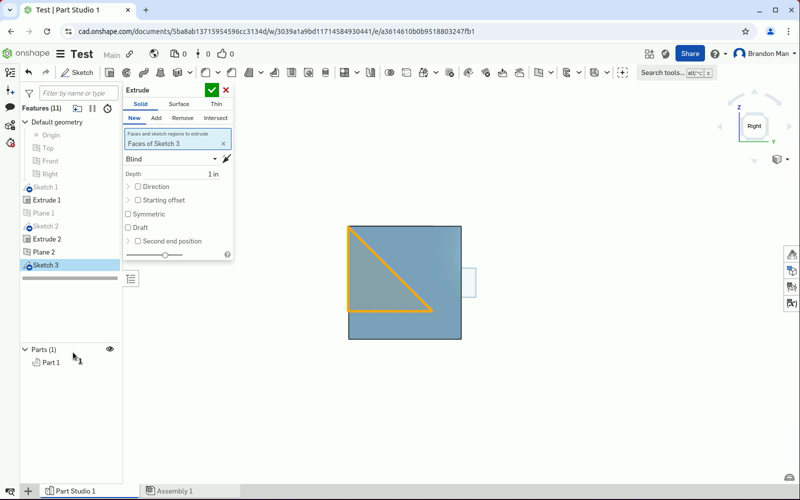
mouse_move(143, 106)
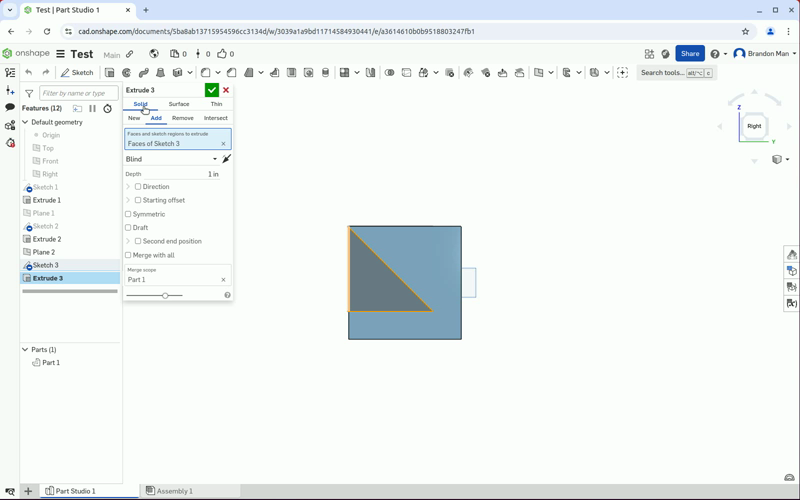
click(143, 106)
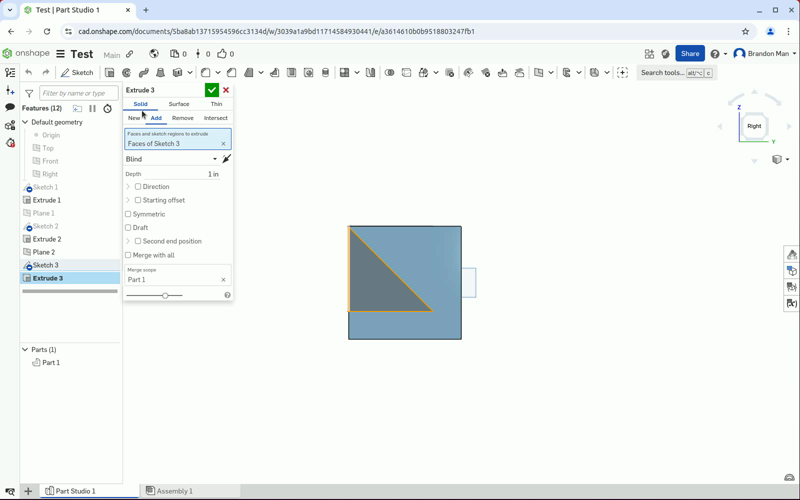
mouse_move(137, 120)
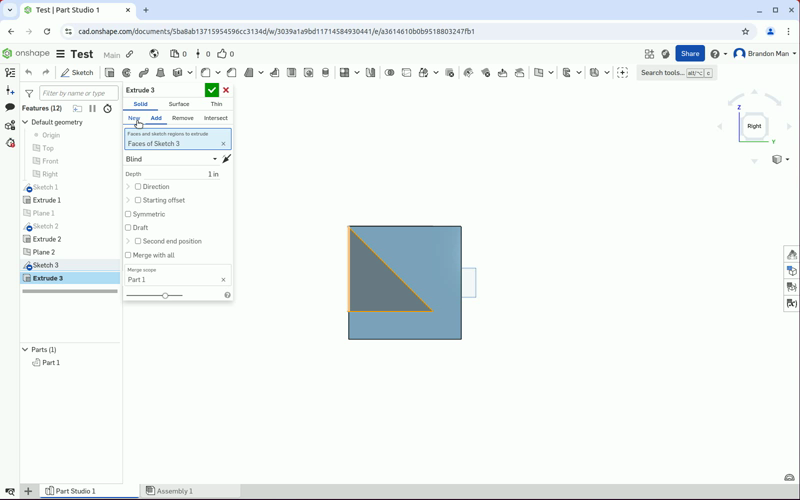
click(137, 120)
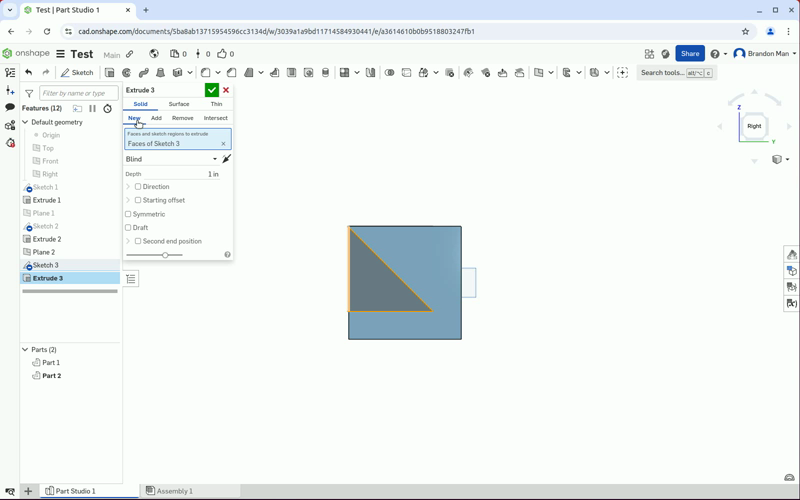
key(tab, 4)
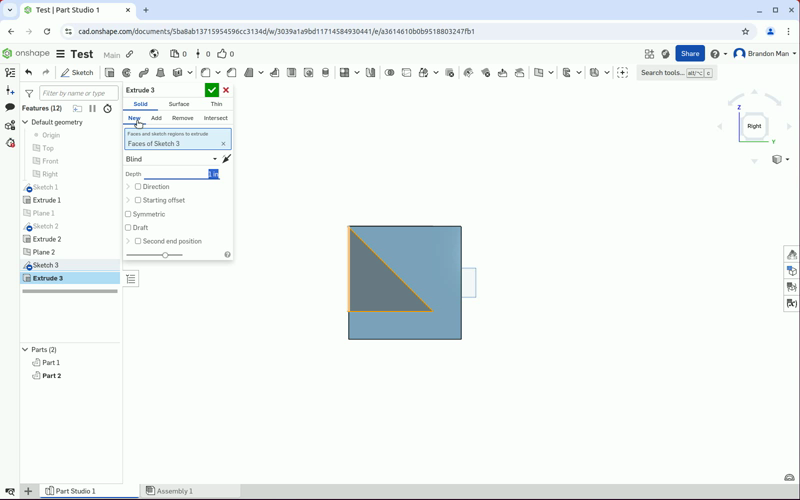
text(30.57)
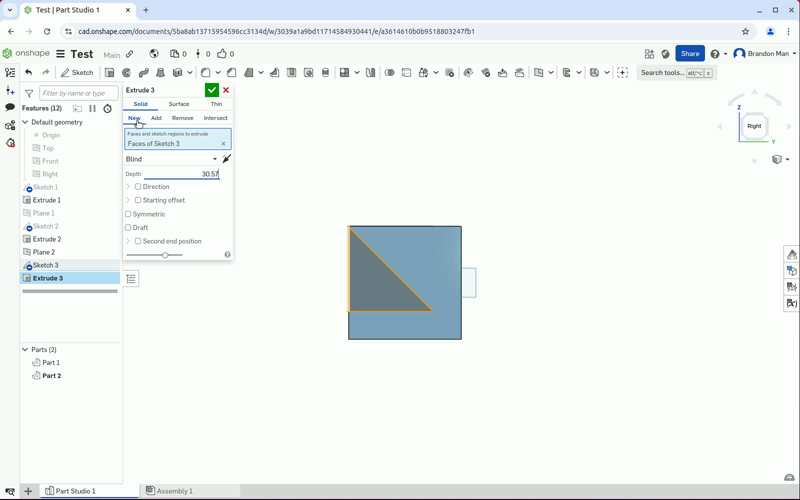
key(enter)
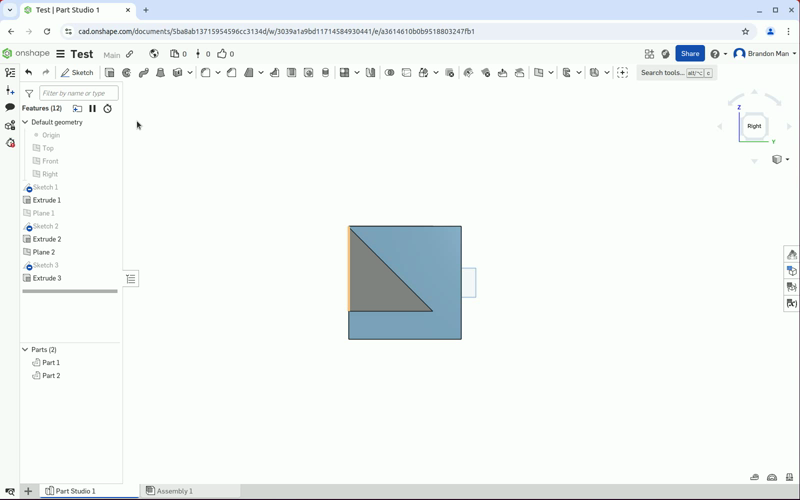
key(shift+h)
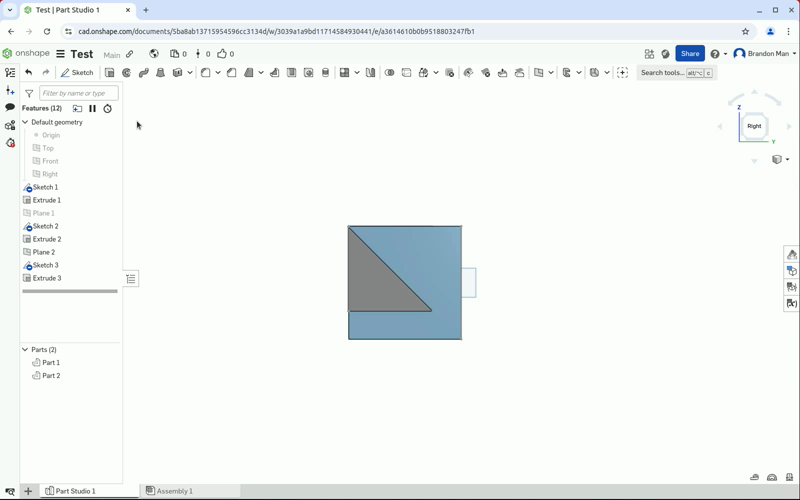
key(shift+h)
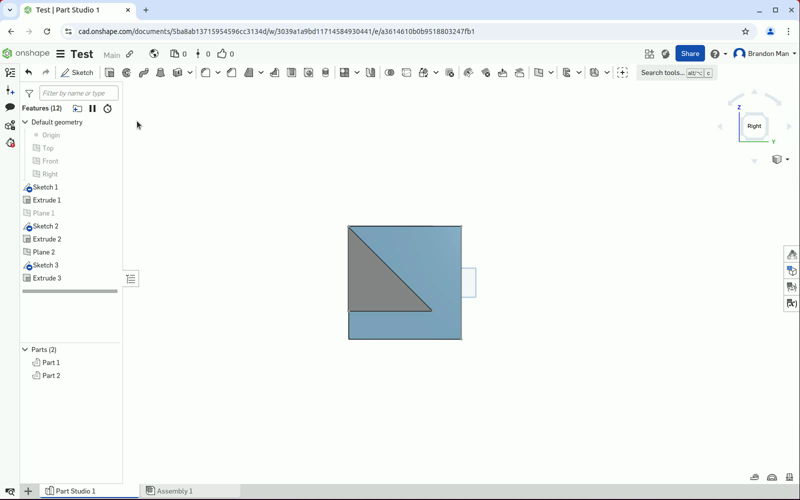
key(shift+7)
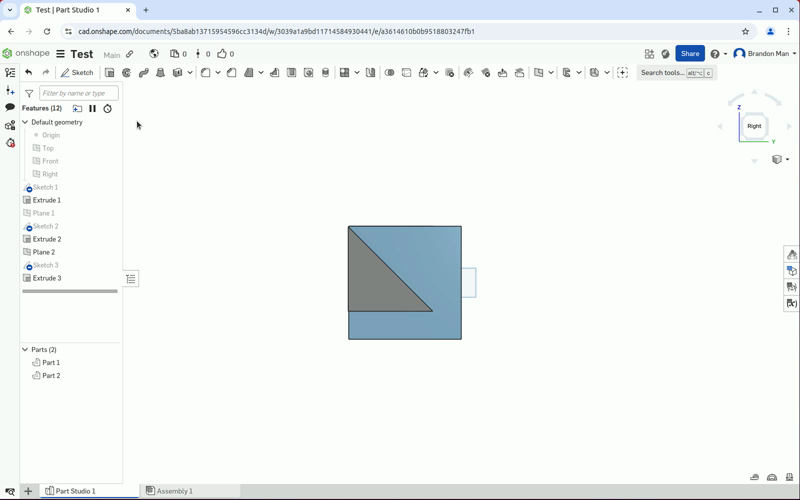
key(right, 2)
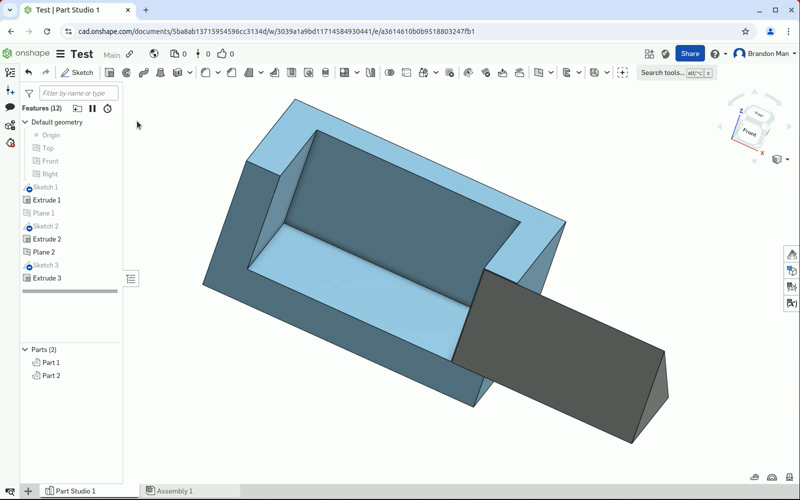
key(down, 2)
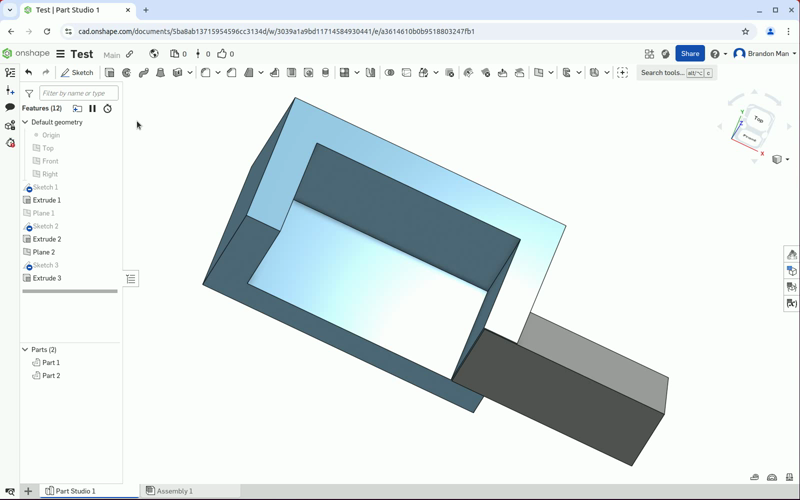
key(up, 2)
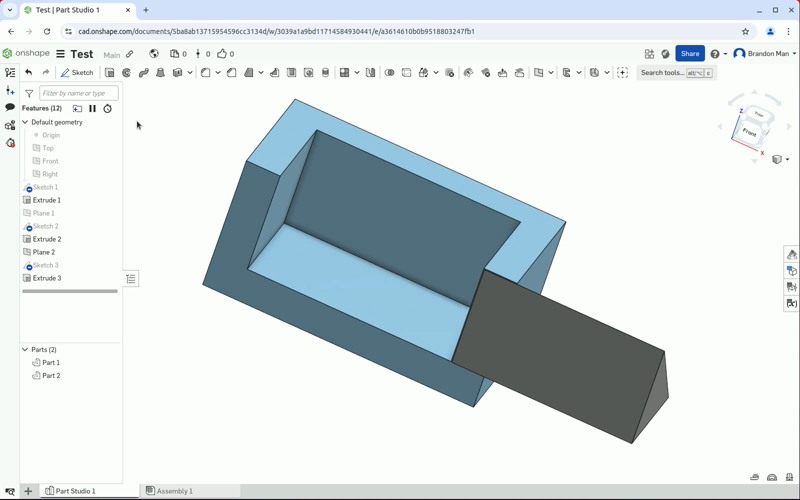
key(left, 2)
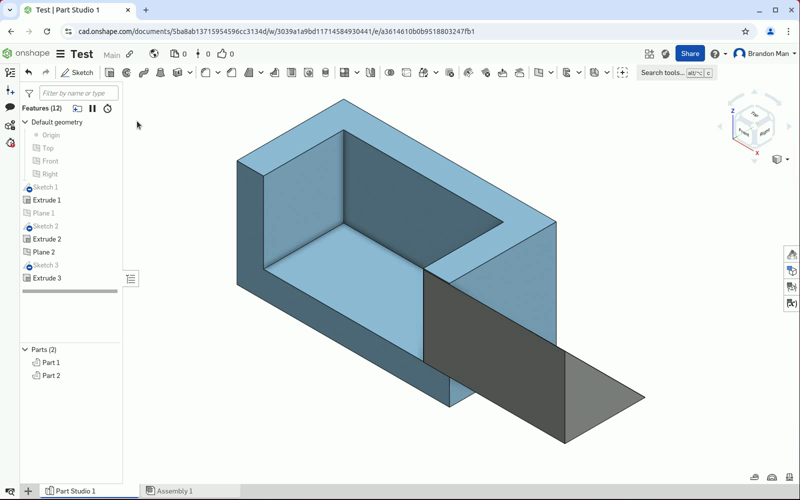
mouse_move(73, 189)
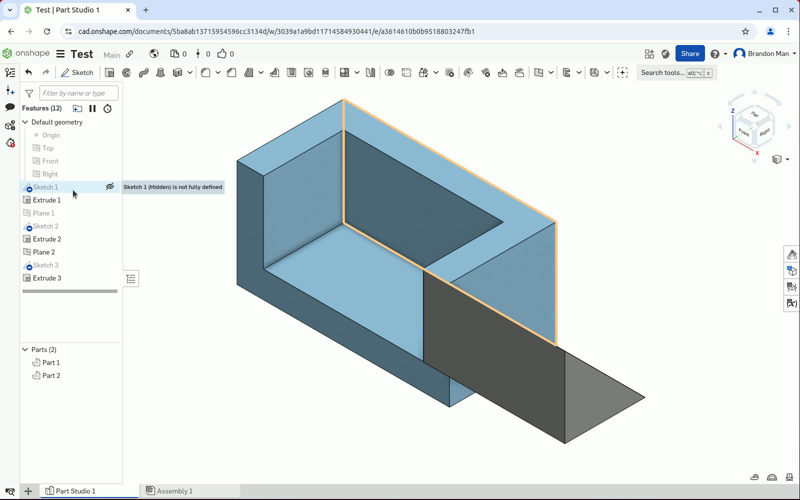
click(73, 189)